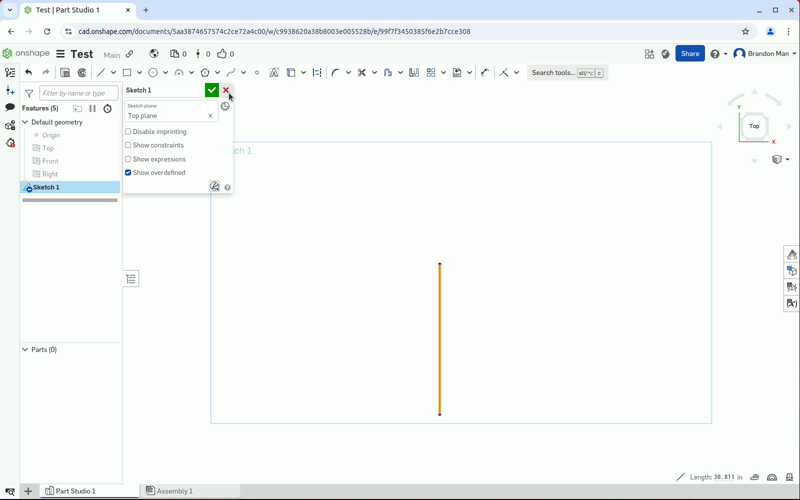
key(shift+h)
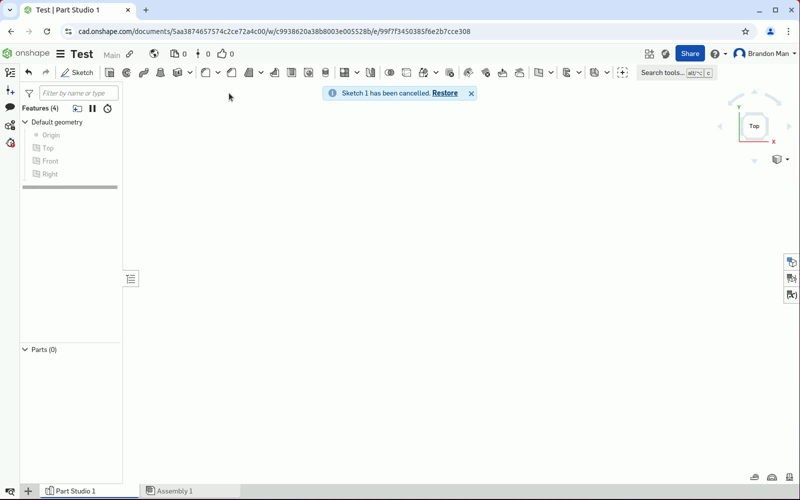
mouse_move(73, 352)
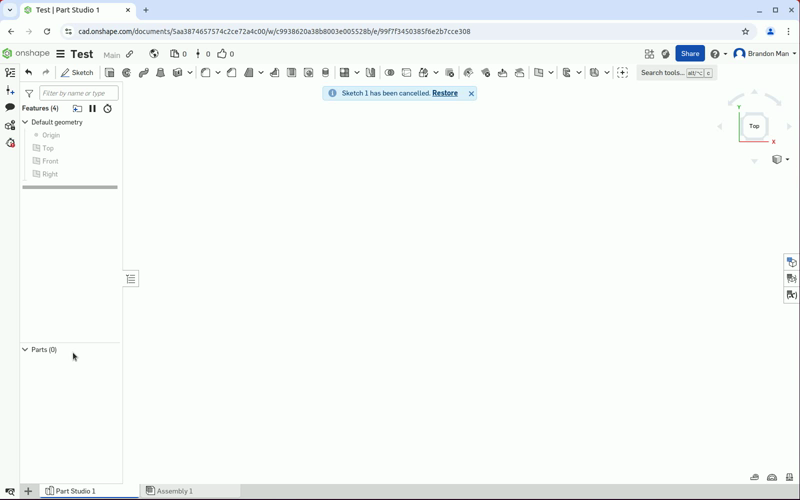
key(y)
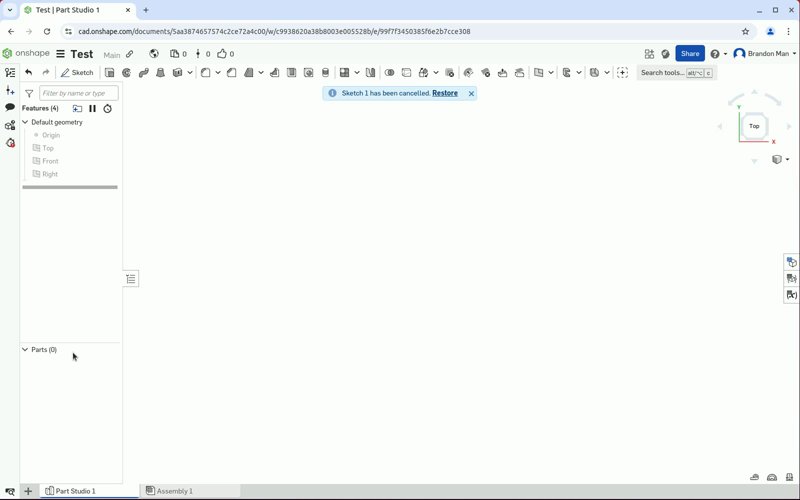
key(shift+p)
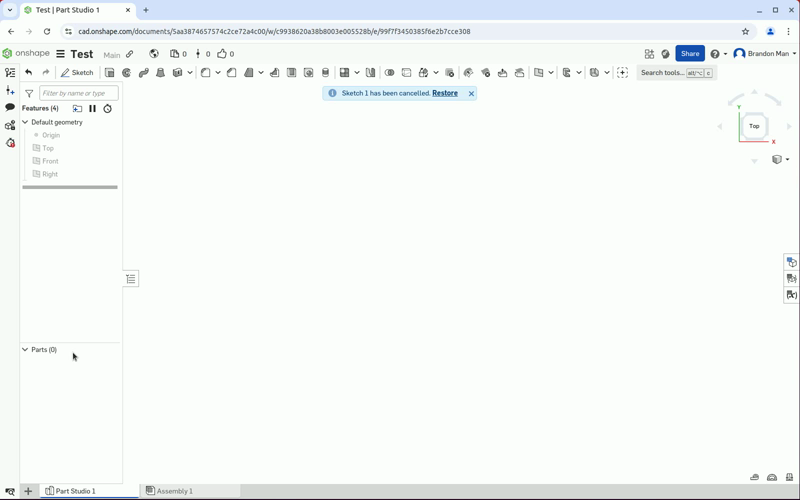
key(space)
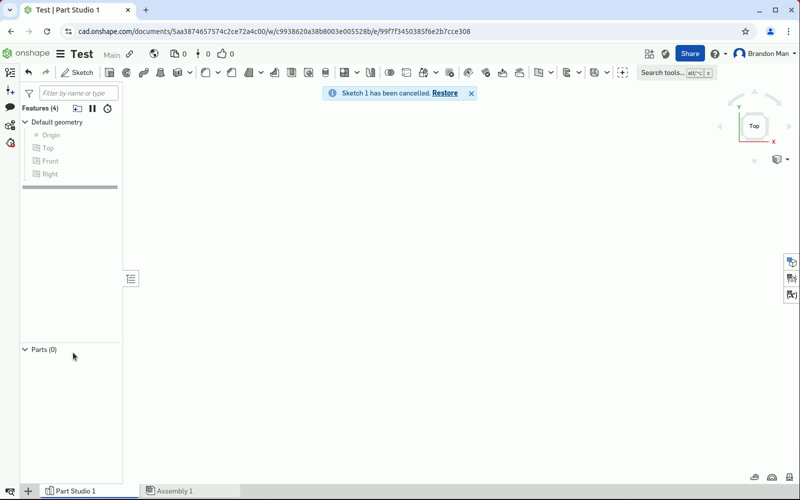
key_down(shift)
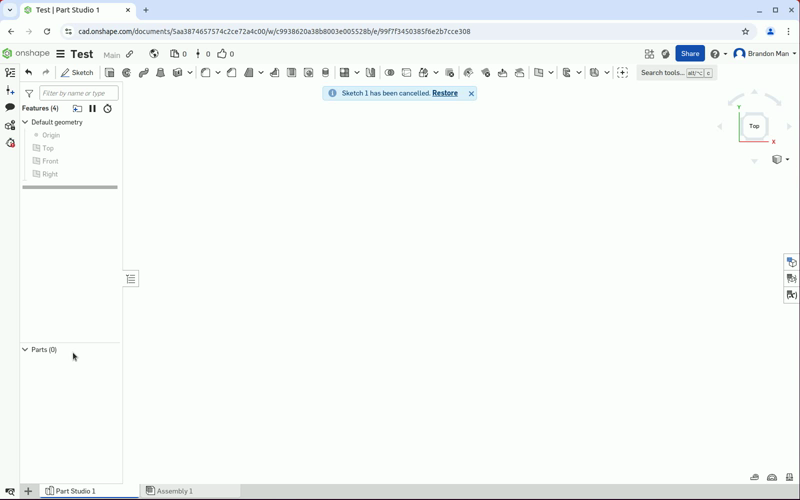
key(up)
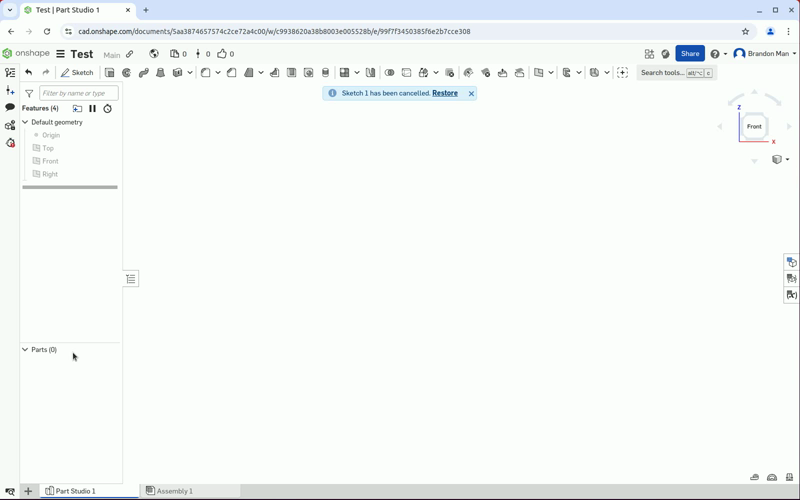
key_up(shift)
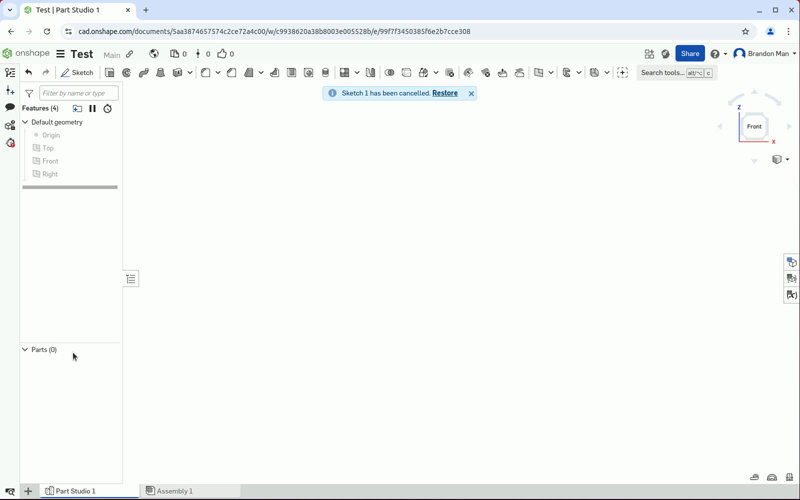
key(space)
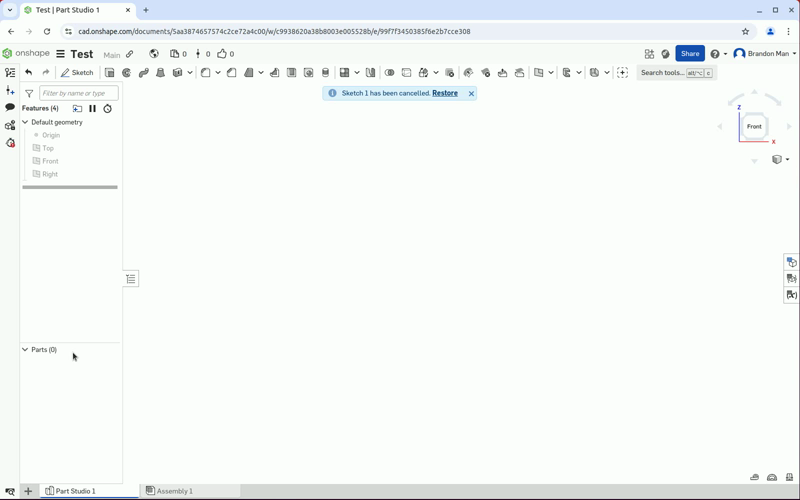
key_down(shift)
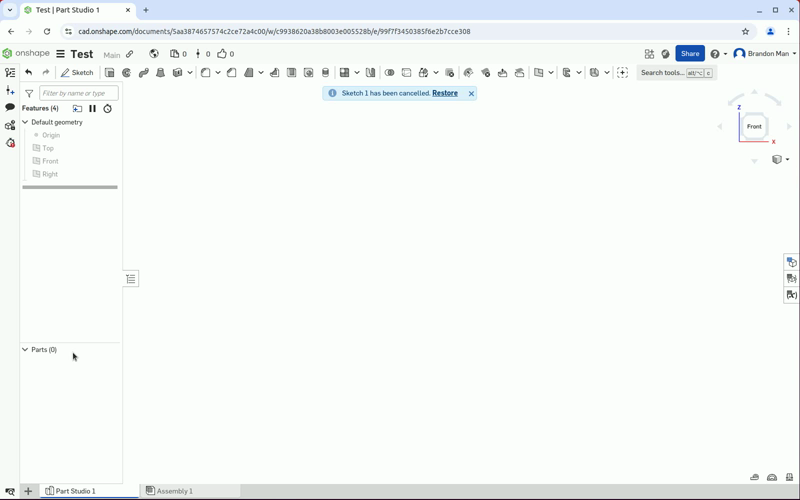
key(left)
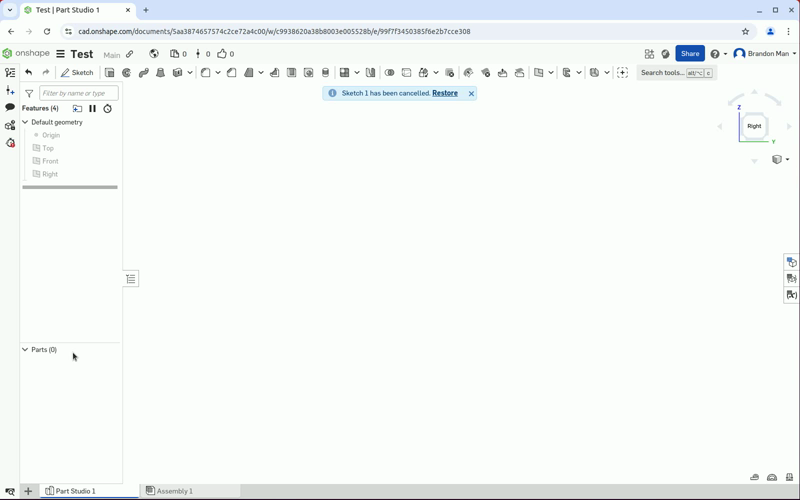
key_up(shift)
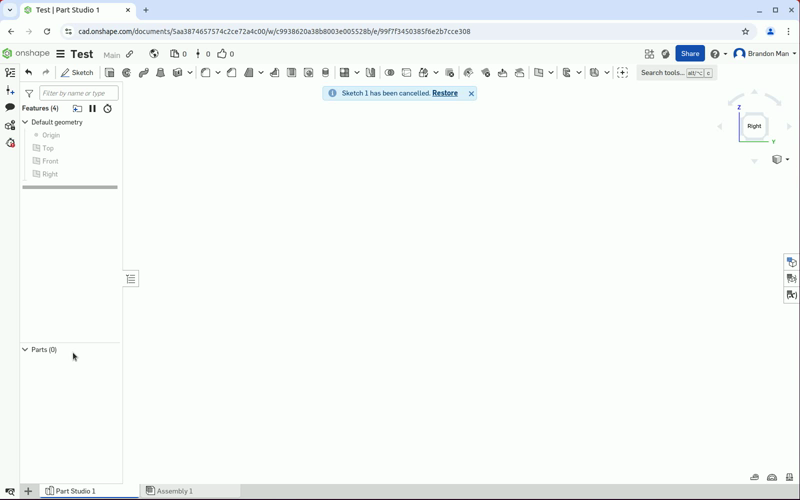
mouse_move(73, 352)
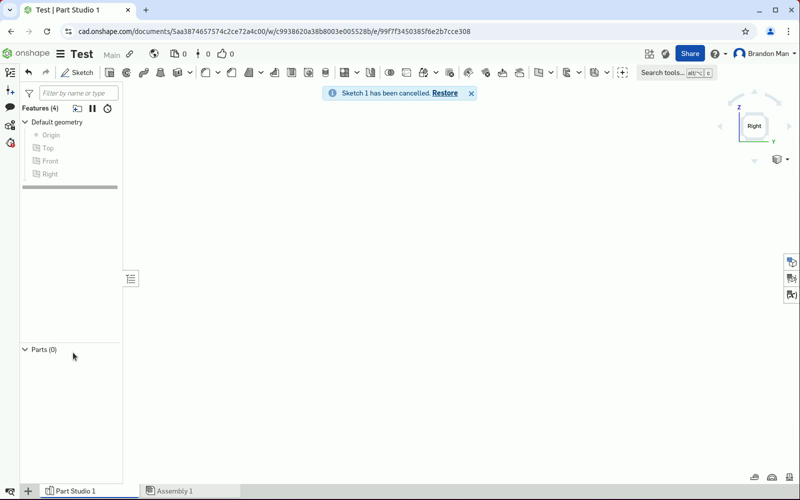
key(shift+y)
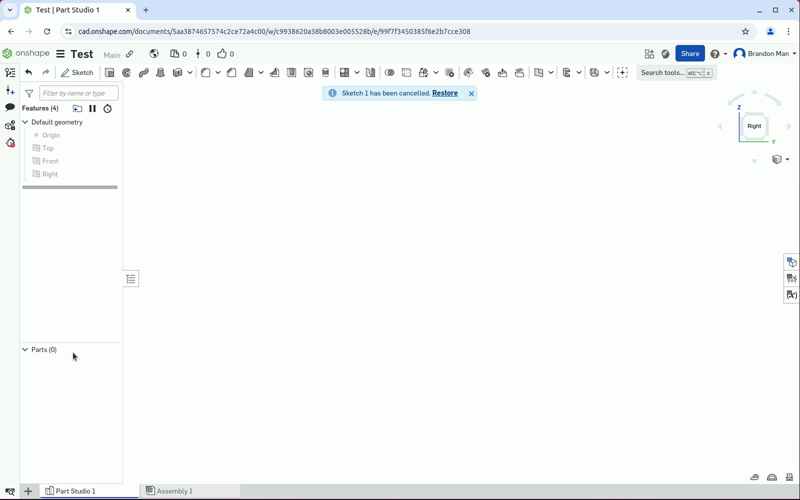
key(shift+s)
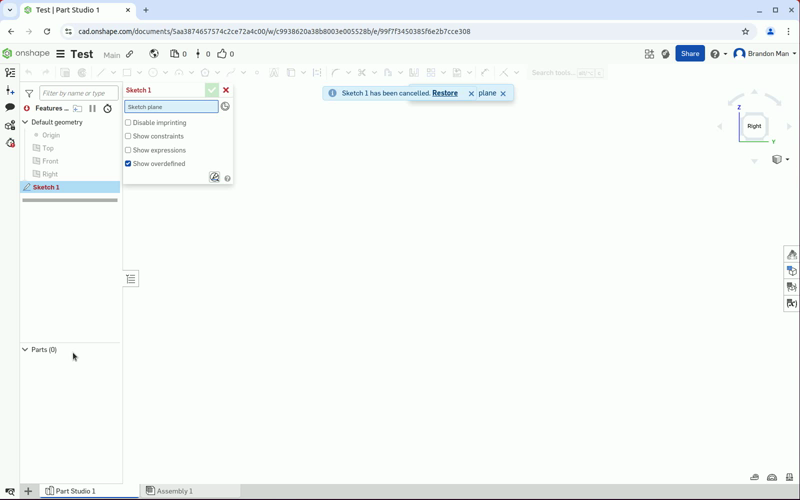
mouse_move(73, 176)
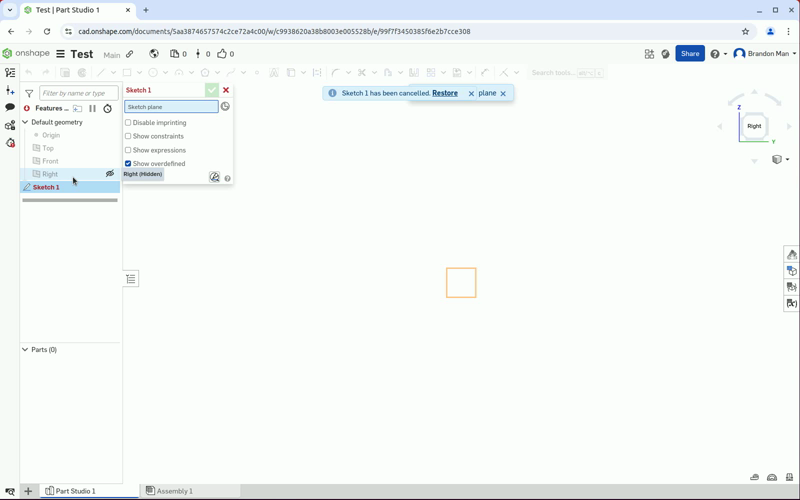
click(73, 176)
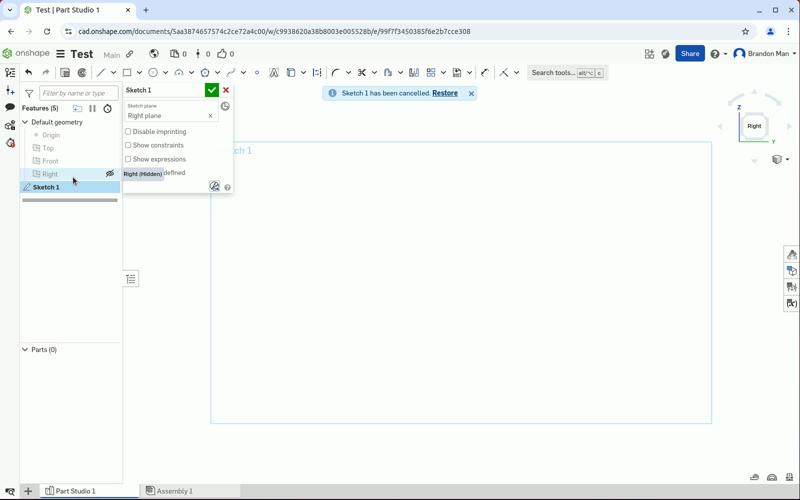
mouse_move(73, 352)
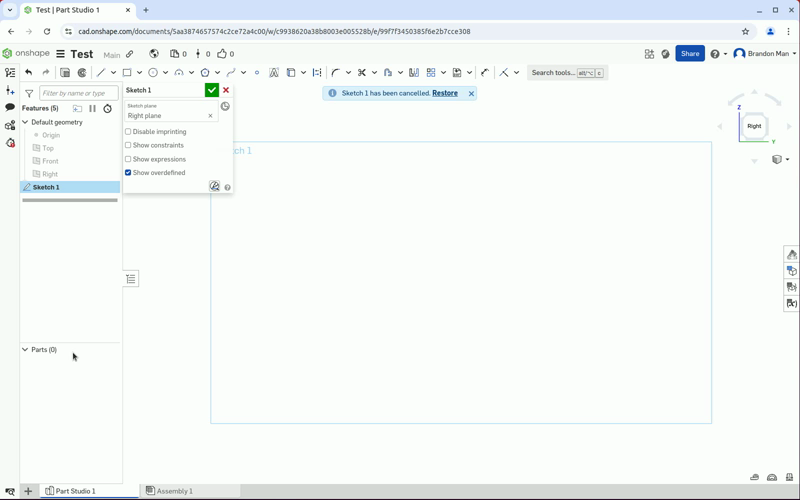
key(y)
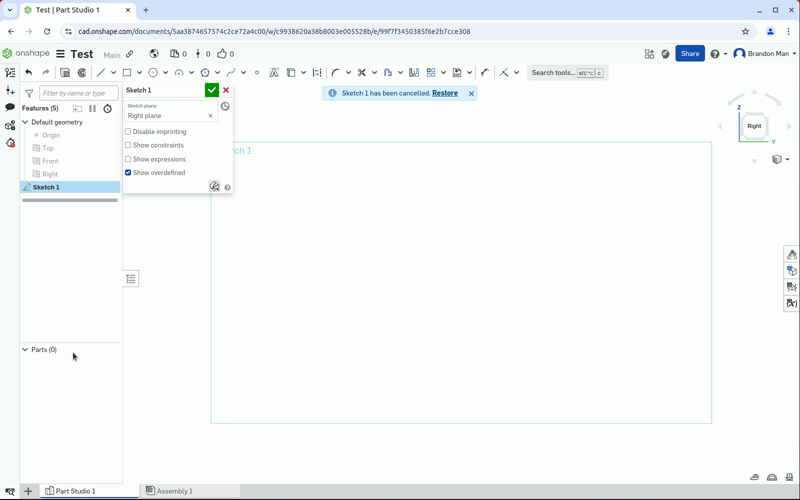
key(l)
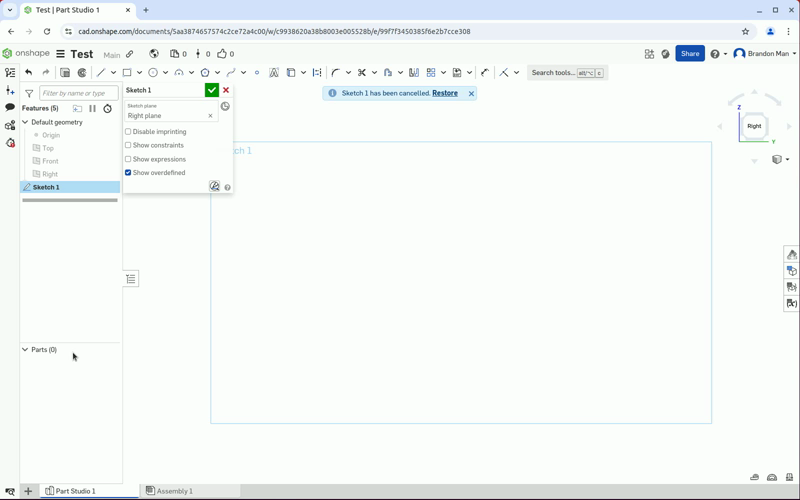
key_down(shift)
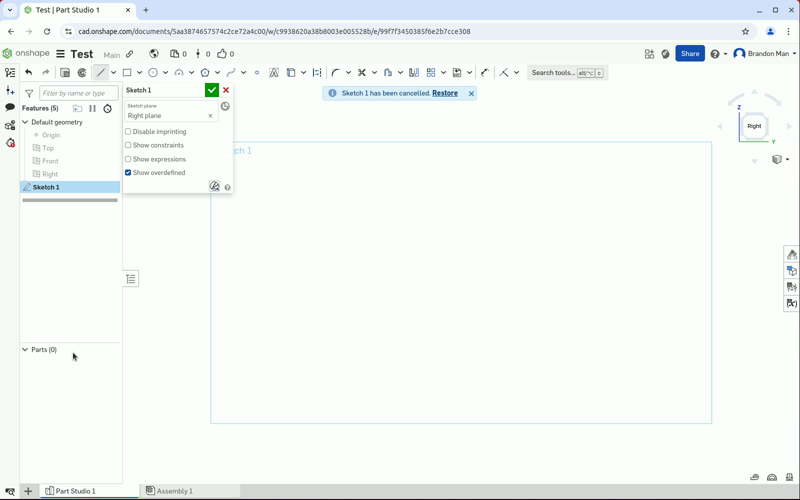
mouse_move(413, 389)
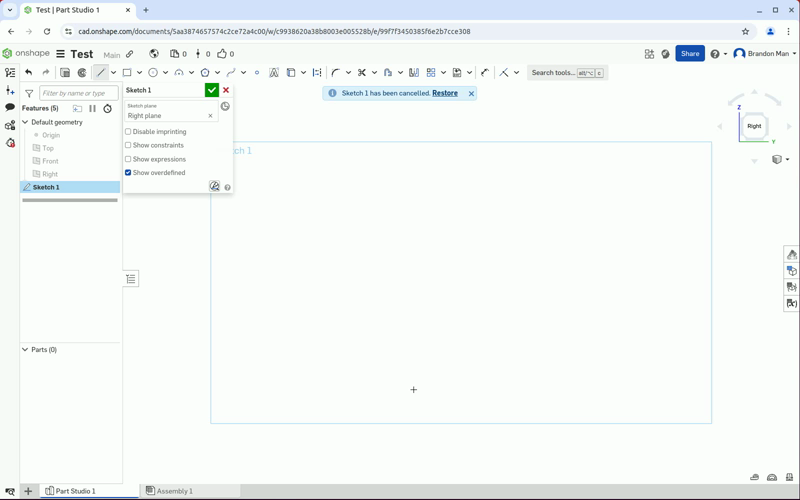
click(413, 389)
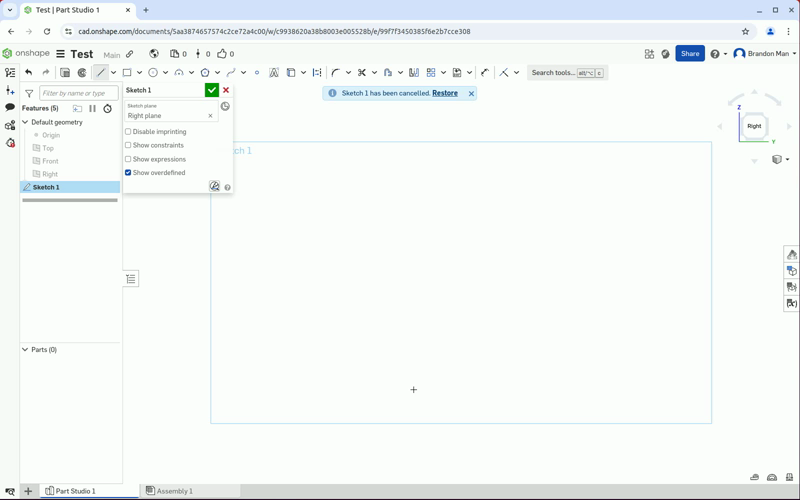
key_up(shift)
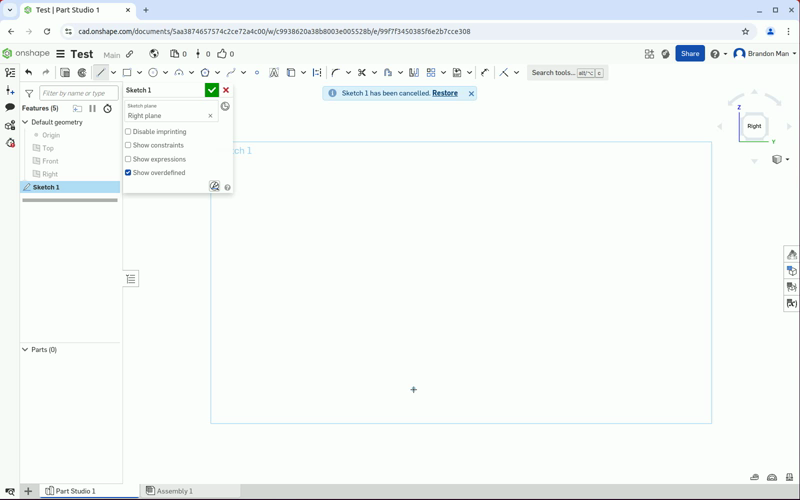
key_down(shift)
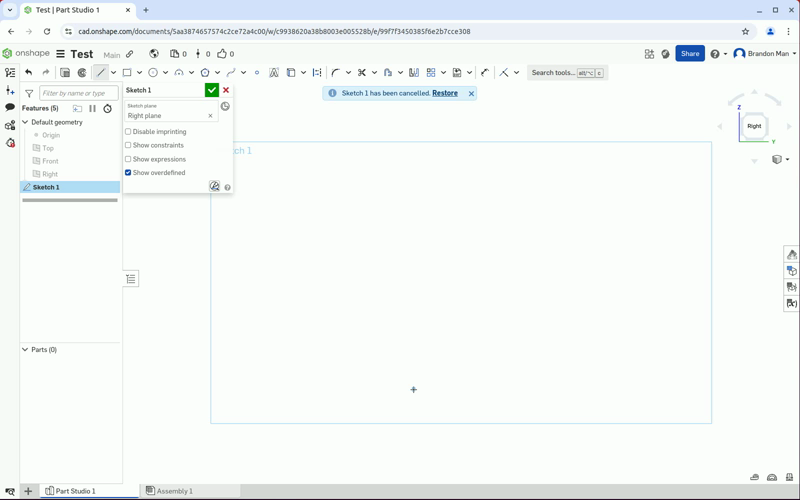
mouse_move(507, 389)
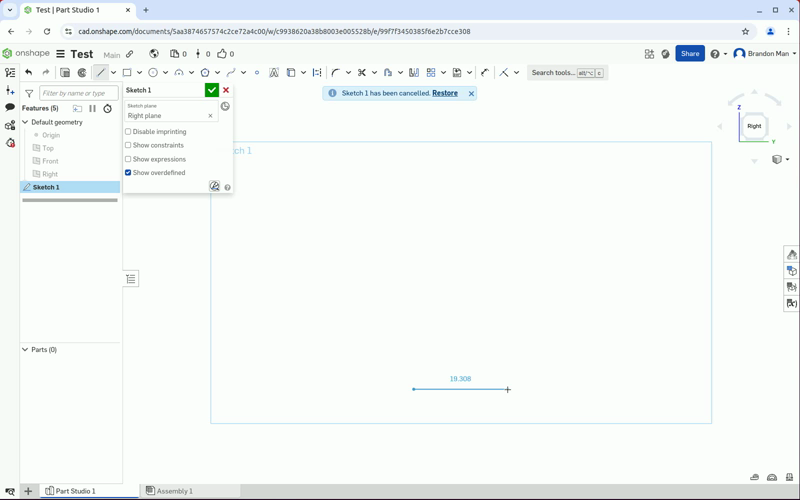
click(507, 389)
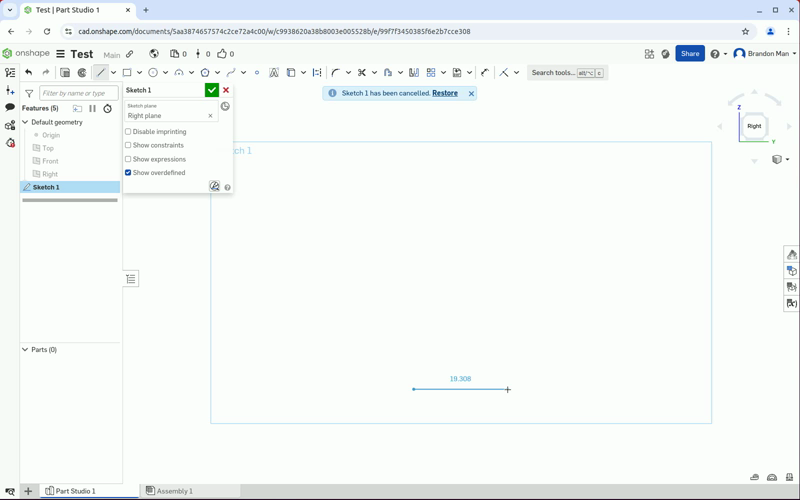
key_up(shift)
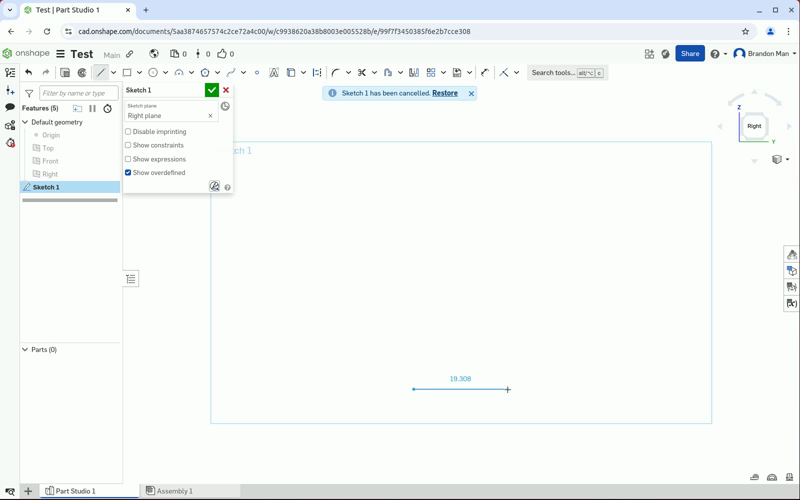
key_down(shift)
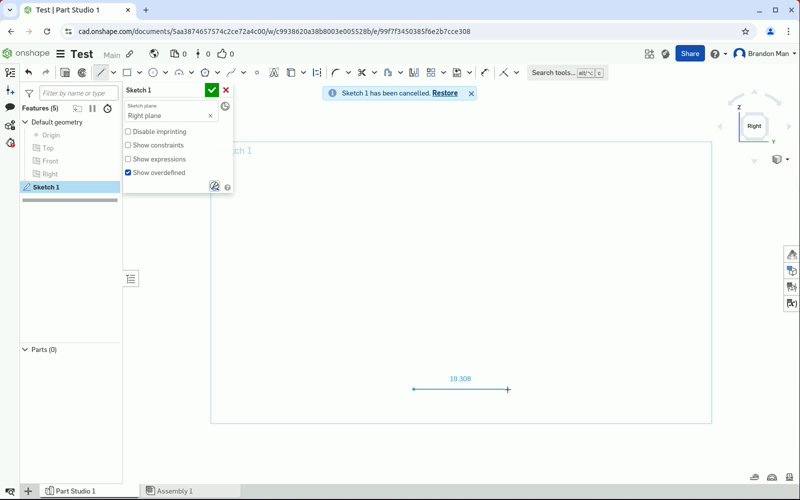
mouse_move(507, 177)
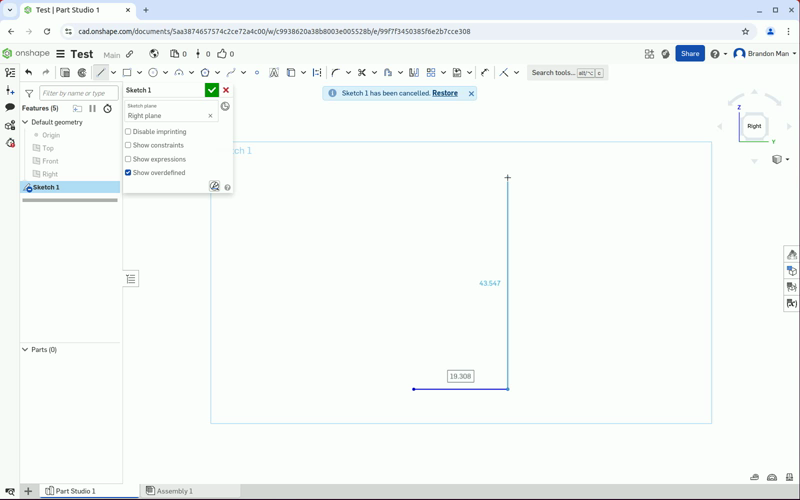
click(507, 177)
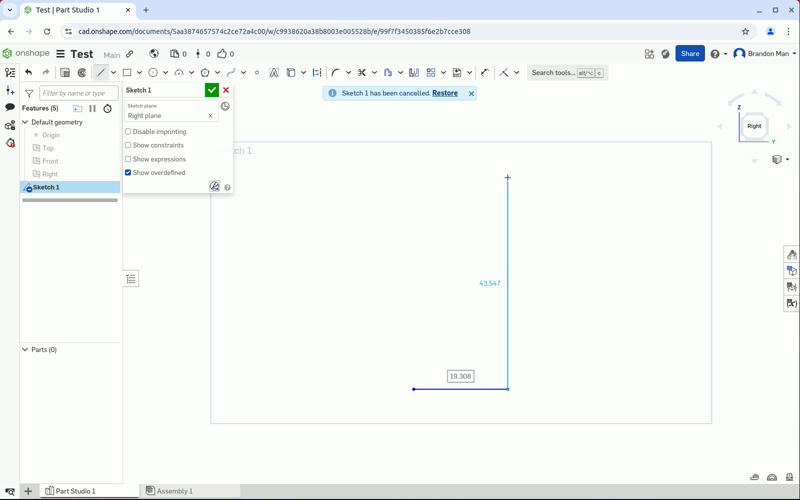
key_up(shift)
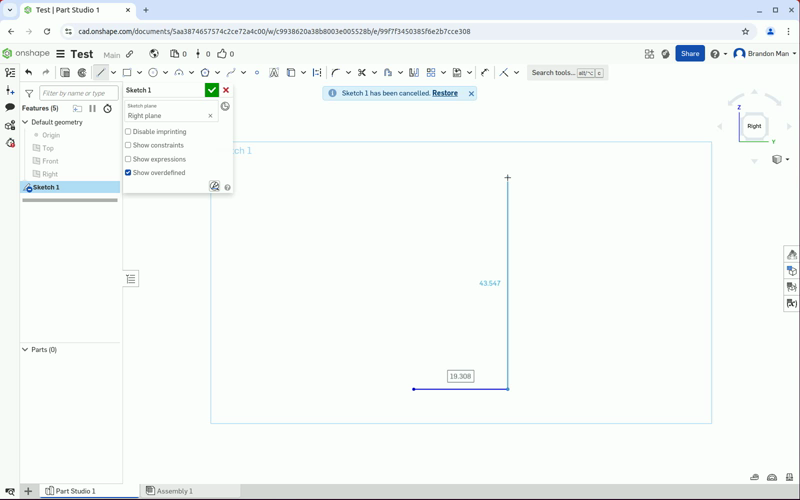
key_down(shift)
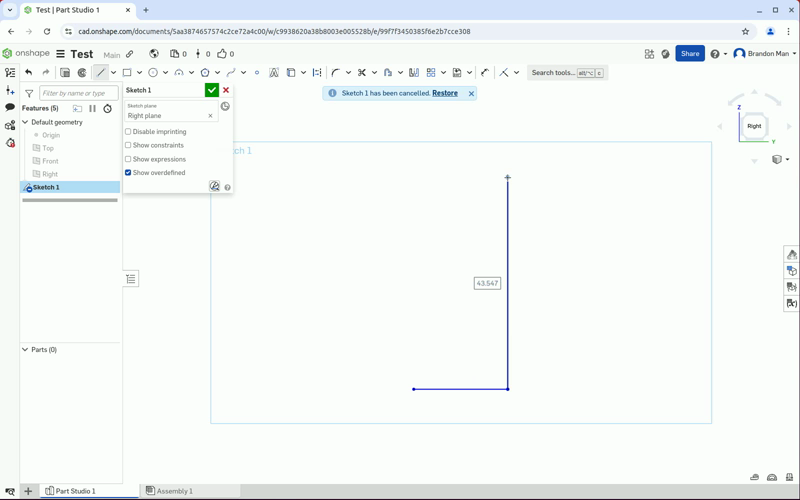
mouse_move(413, 177)
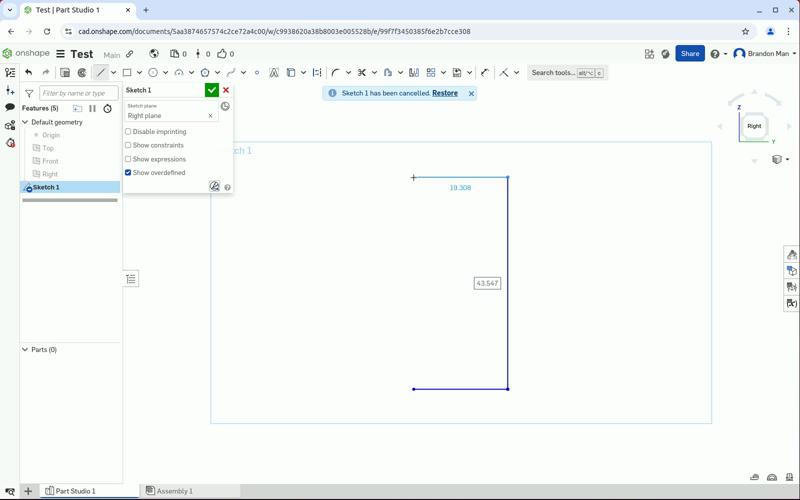
click(413, 177)
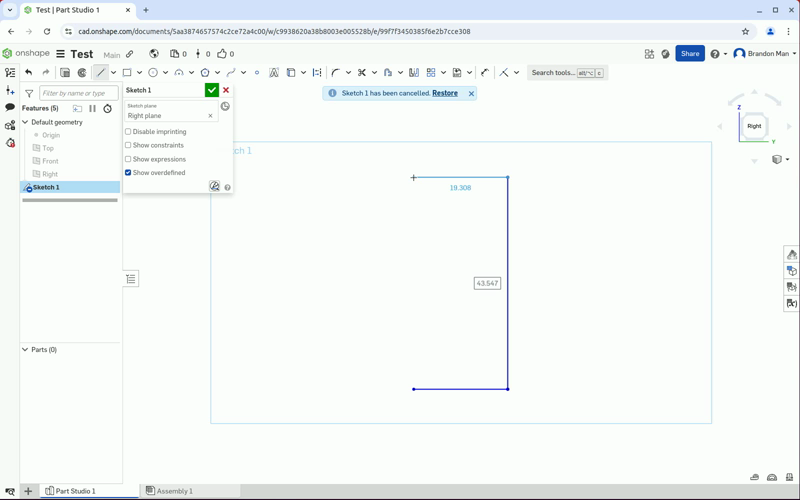
key_up(shift)
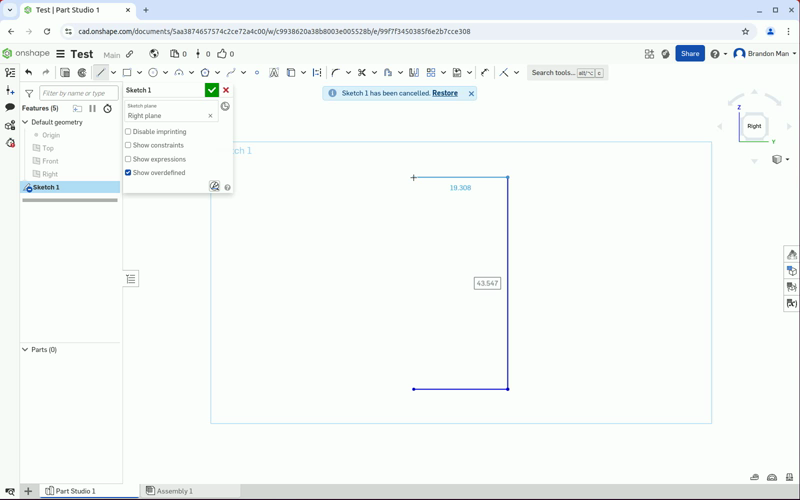
key_down(shift)
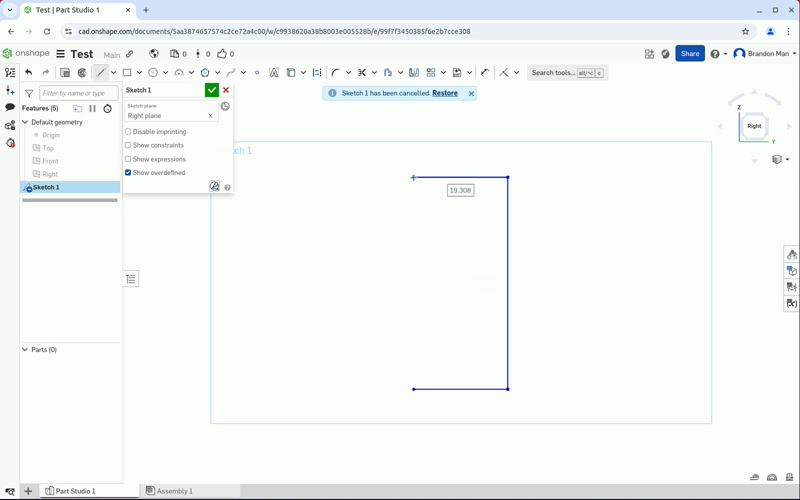
mouse_move(413, 389)
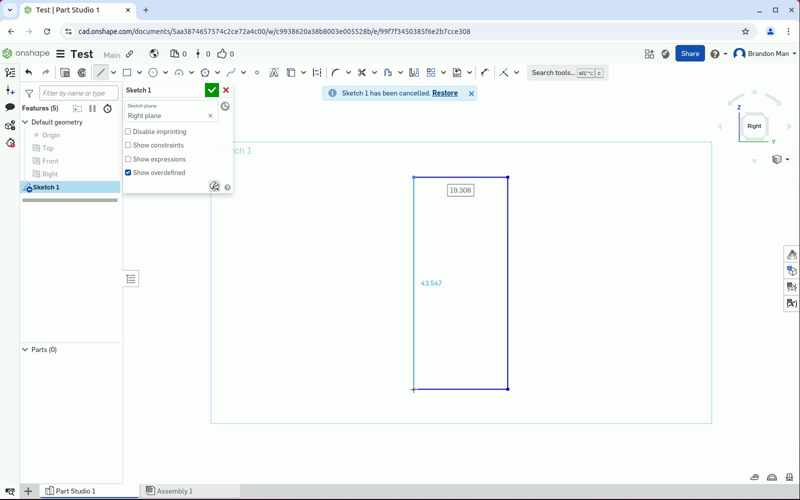
key_up(shift)
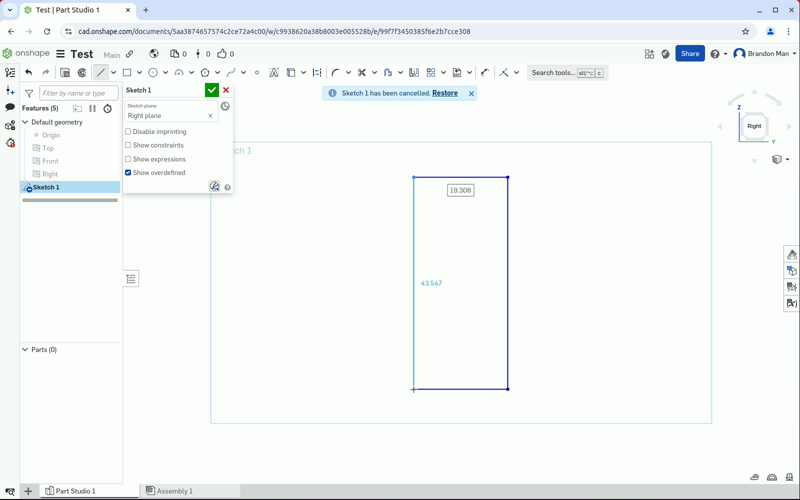
click(413, 389)
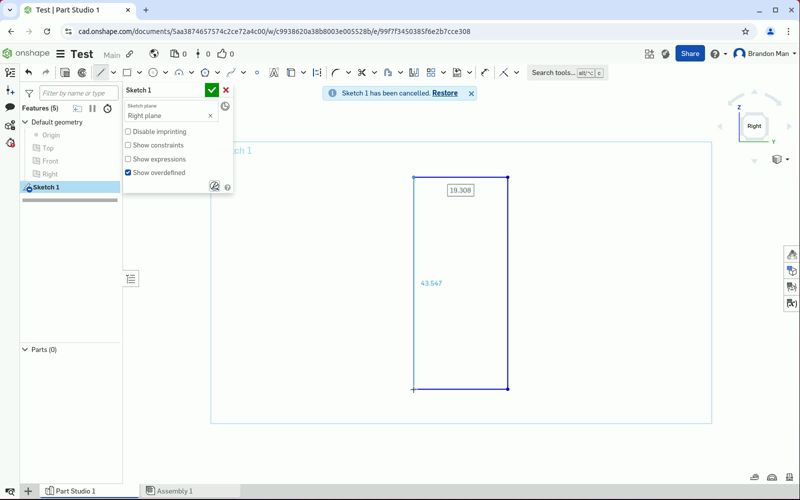
key(esc)
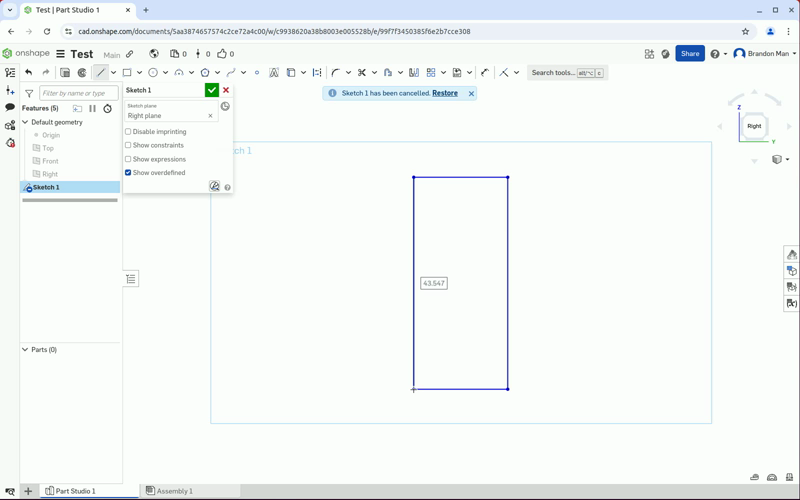
mouse_move(452, 255)
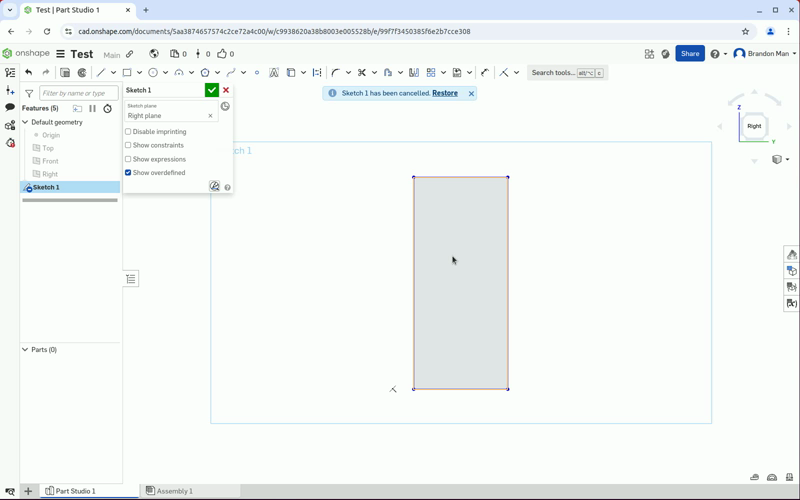
click(452, 255)
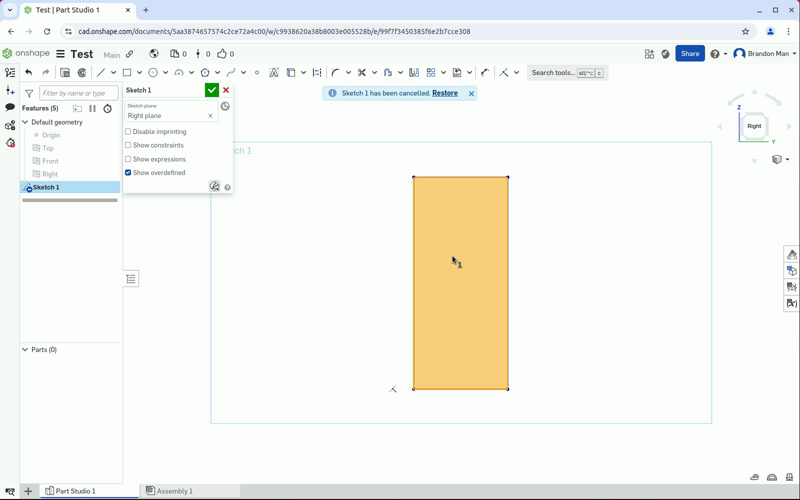
mouse_move(73, 352)
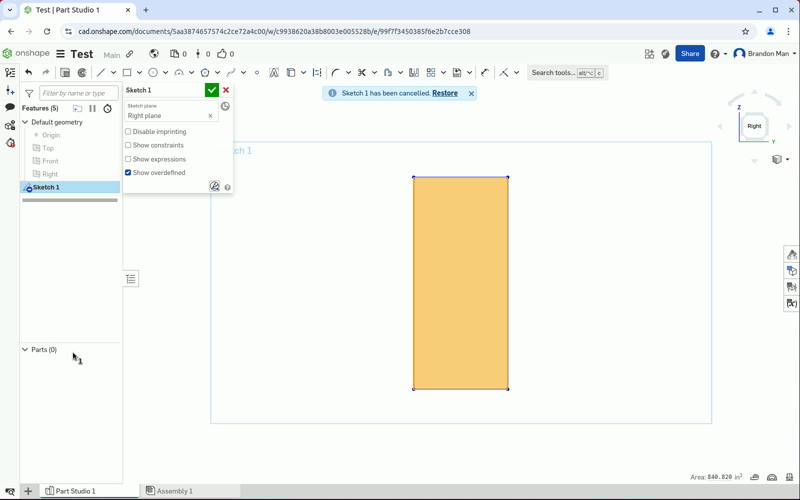
key(shift+y)
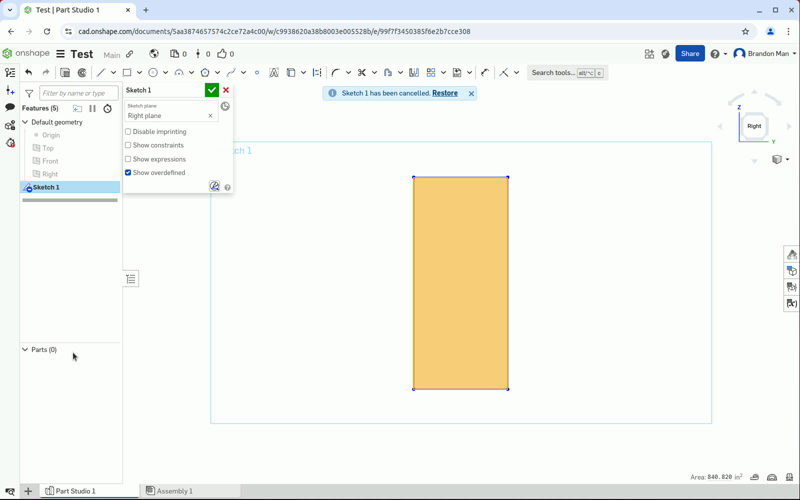
key(shift+e)
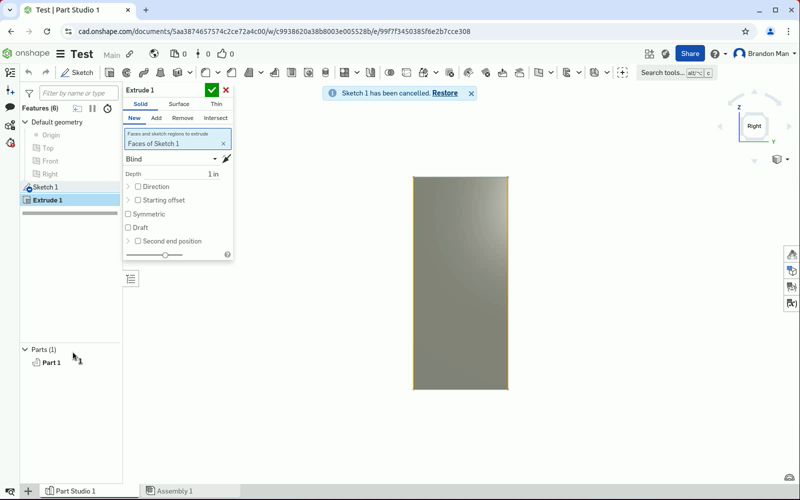
mouse_move(143, 106)
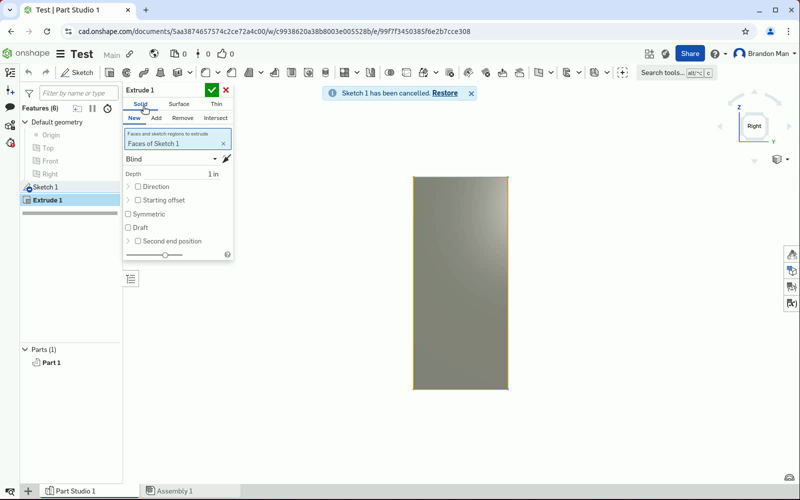
click(143, 106)
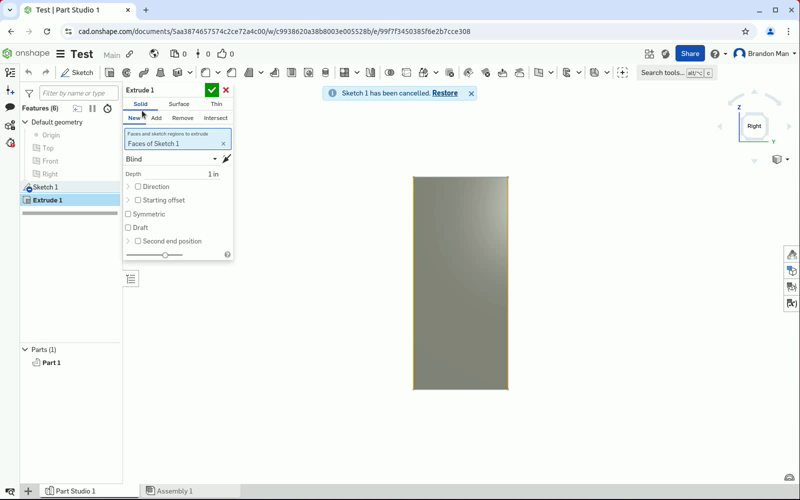
mouse_move(137, 120)
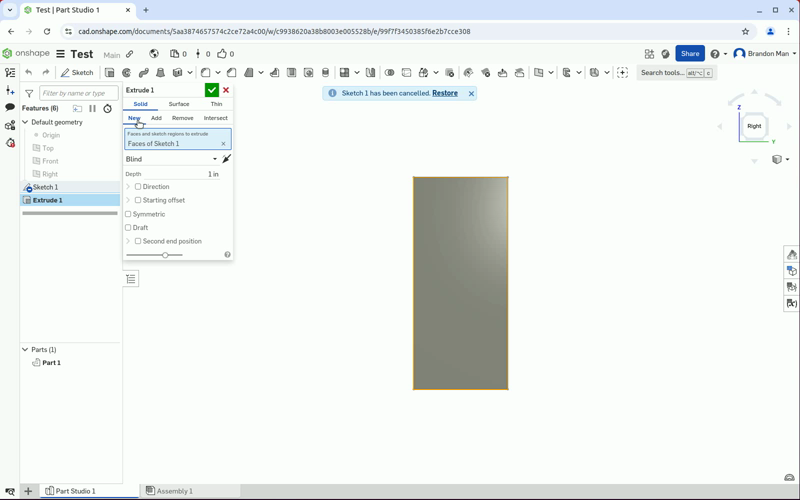
click(137, 120)
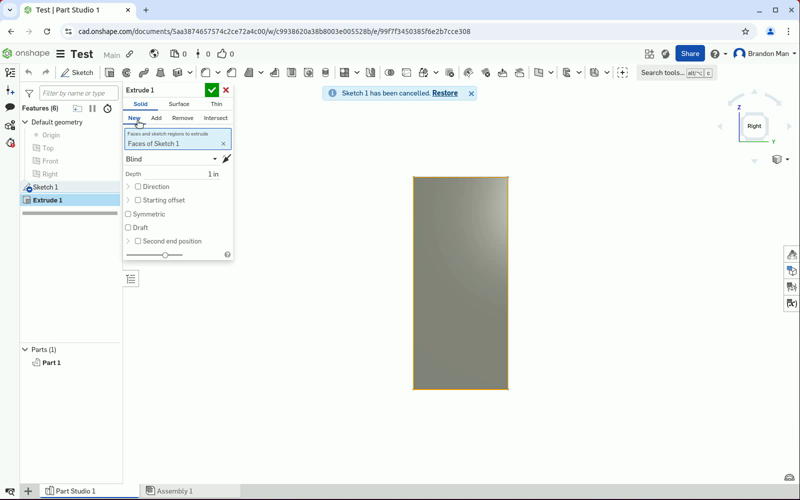
key(tab, 4)
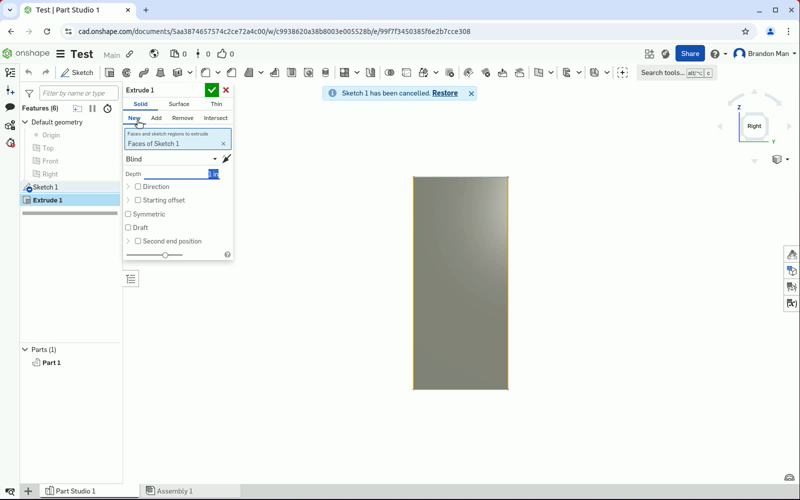
text(23.108)
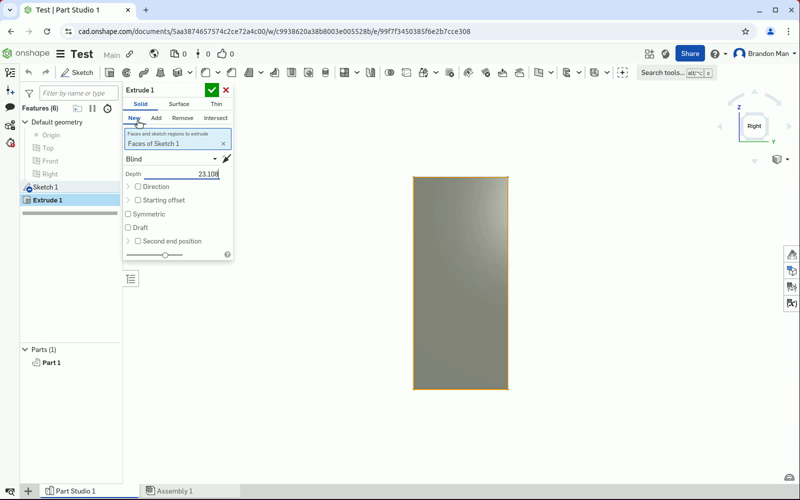
key(tab, 3)
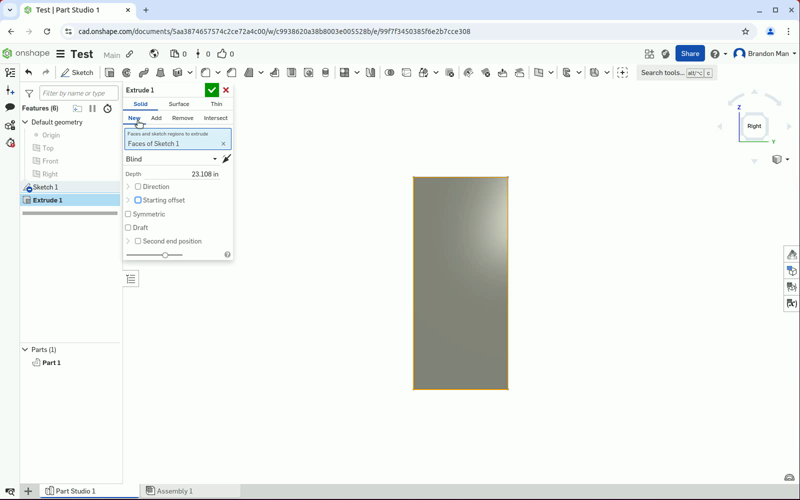
key(tab, 2)
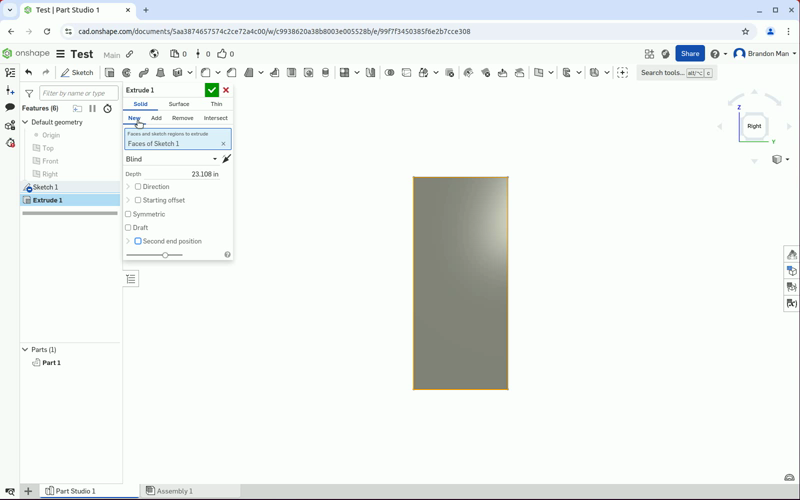
key(space)
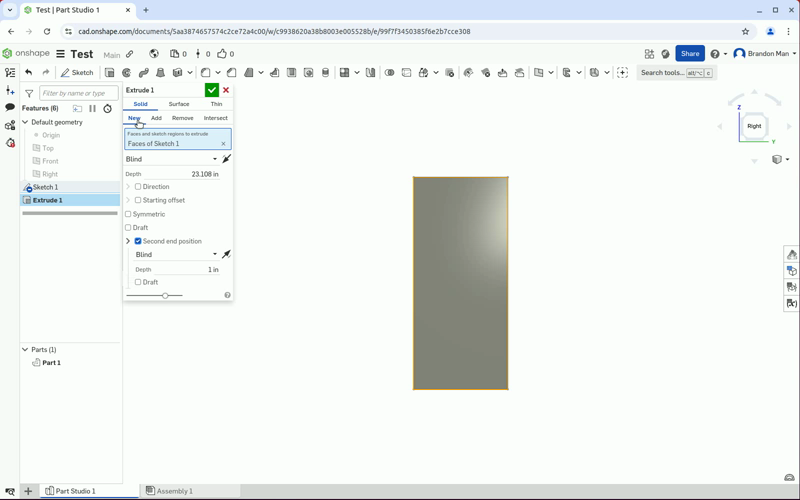
key(tab, 3)
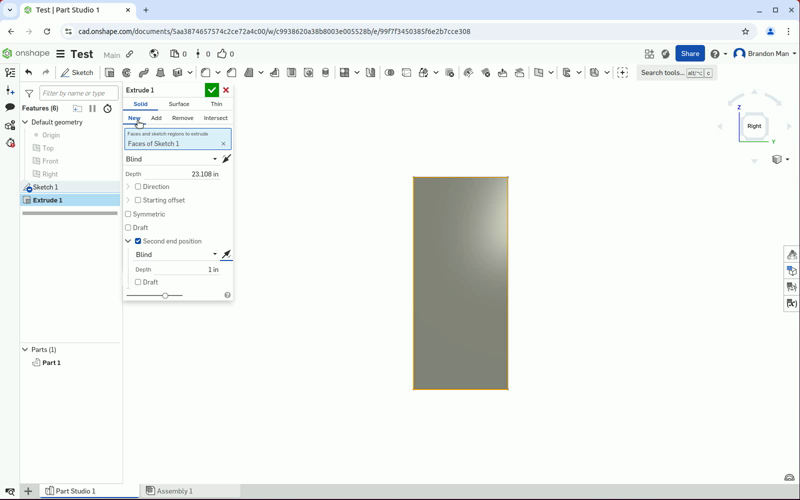
text(23.108)
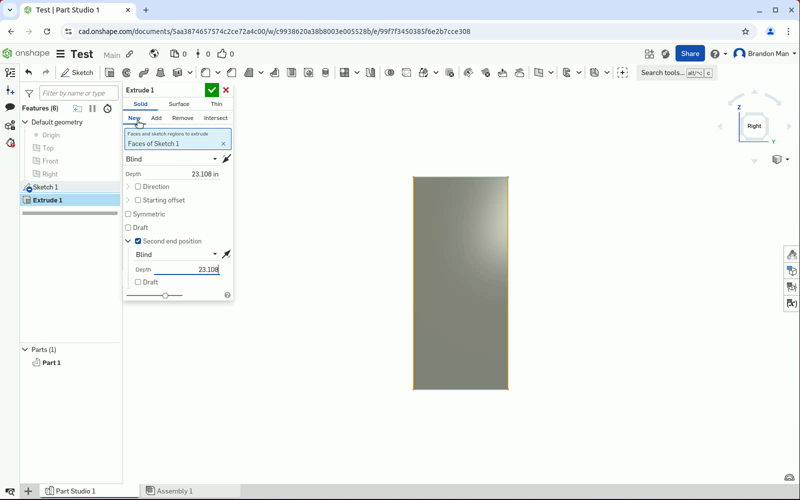
key(enter)
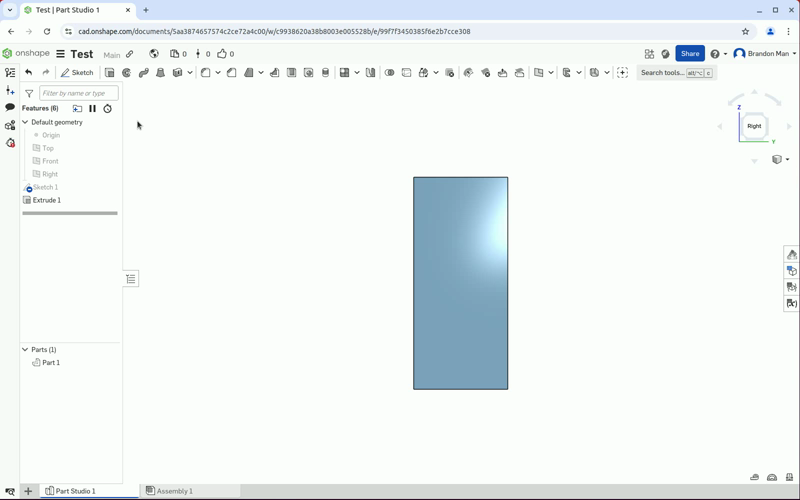
key(shift+h)
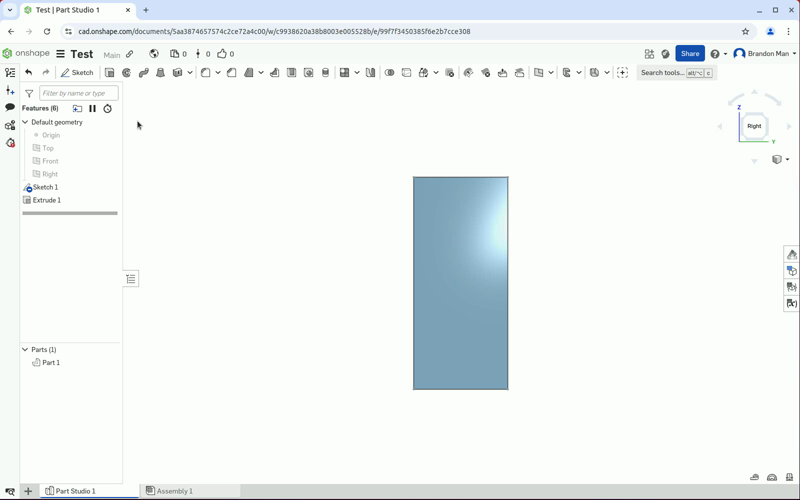
key(shift+h)
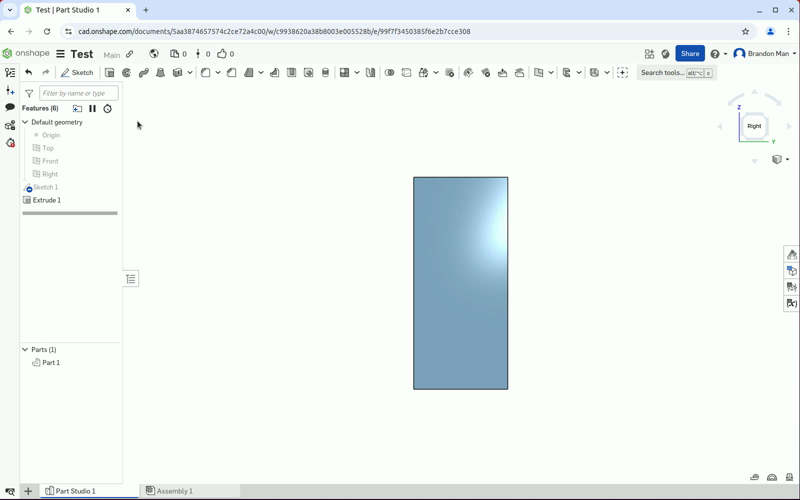
mouse_move(73, 189)
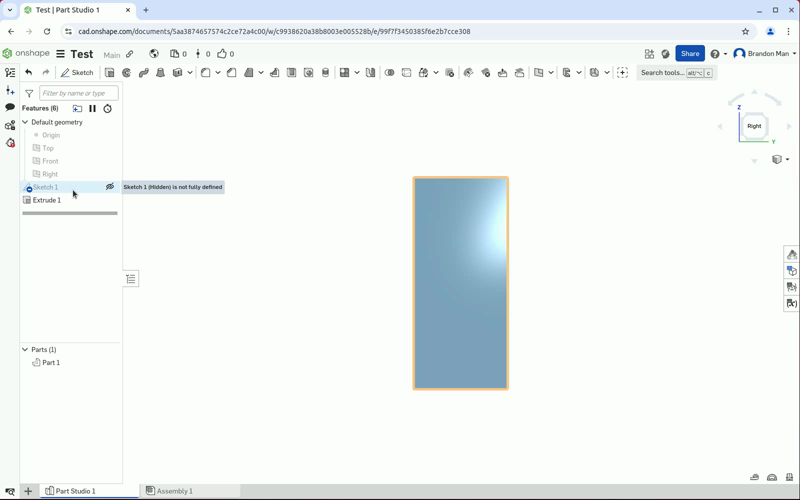
click(73, 189)
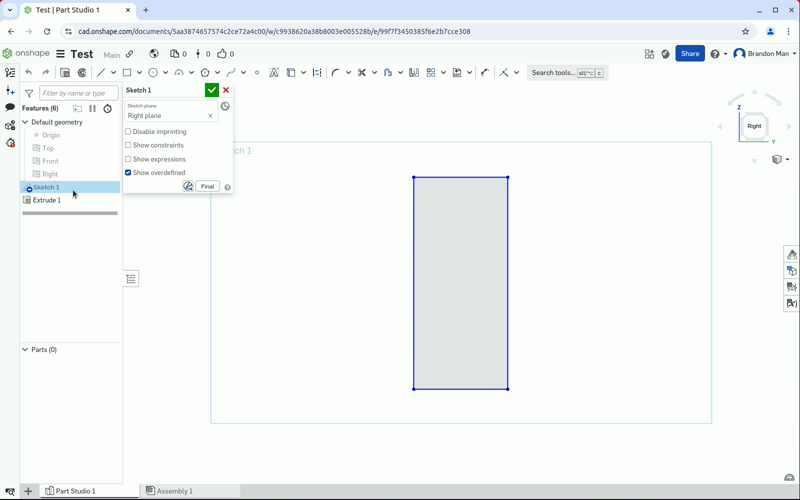
mouse_move(229, 92)
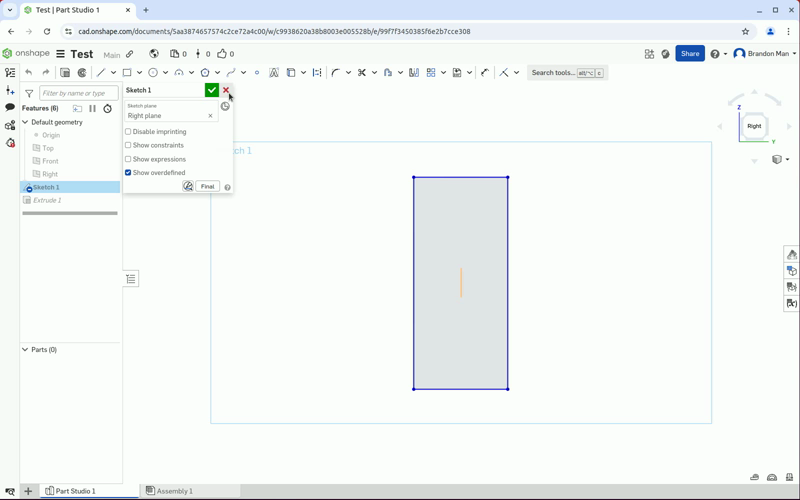
click(229, 92)
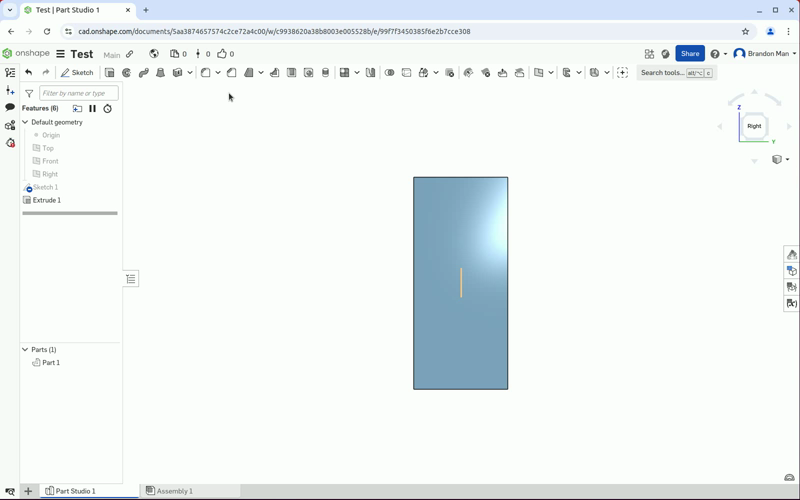
mouse_move(73, 352)
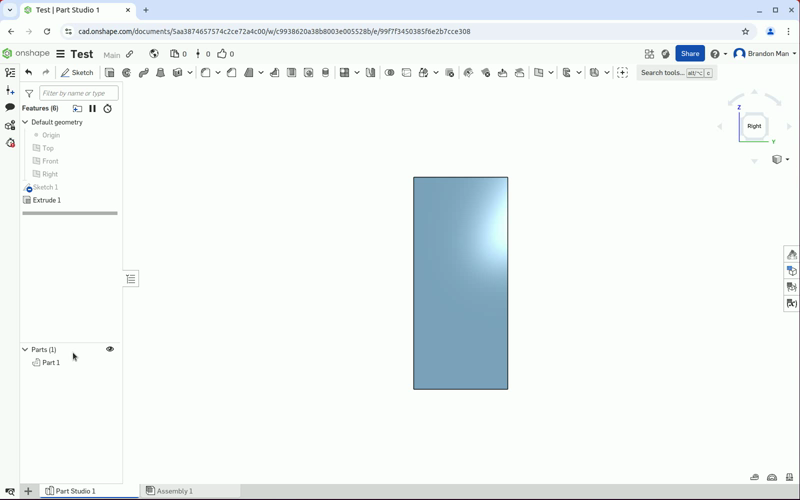
key(y)
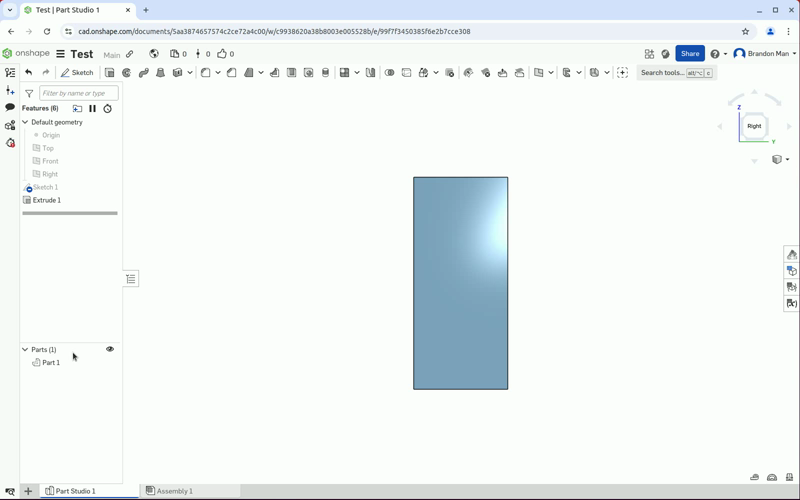
key(shift+p)
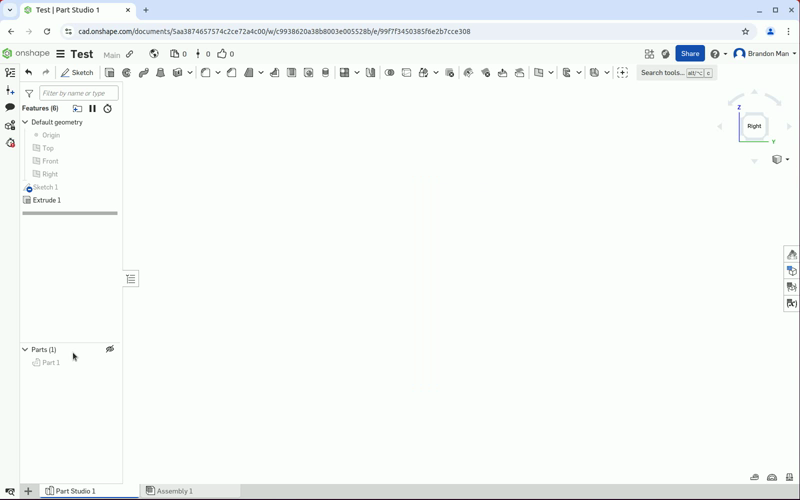
key(space)
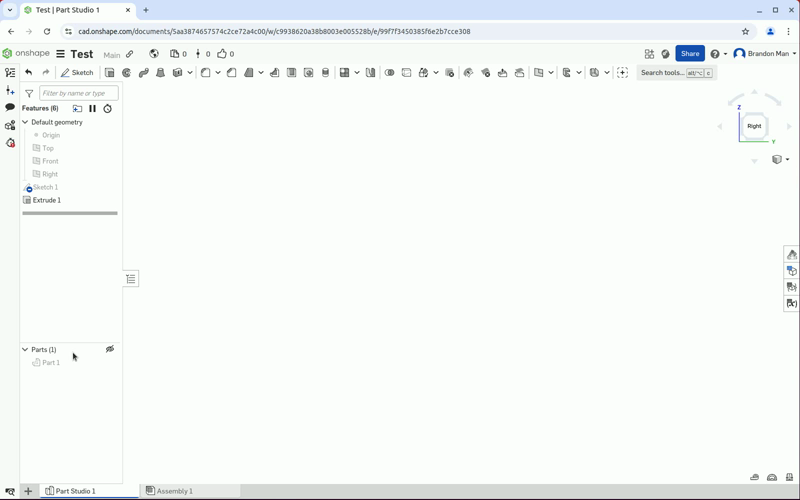
key_down(shift)
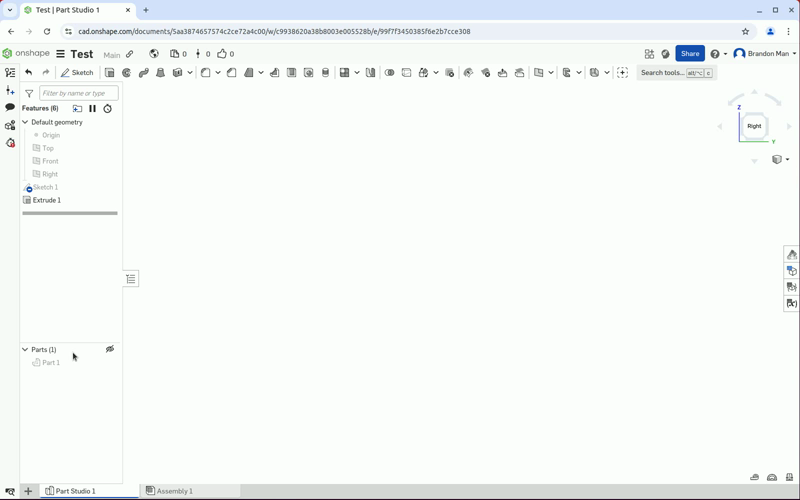
key(right)
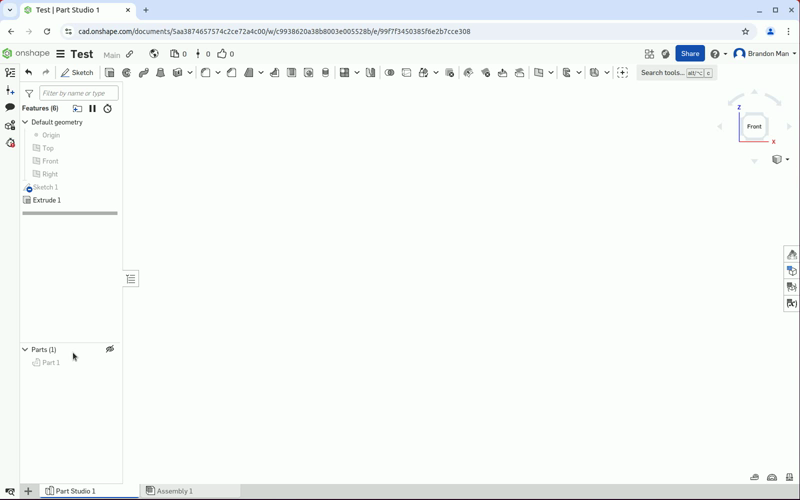
key_up(shift)
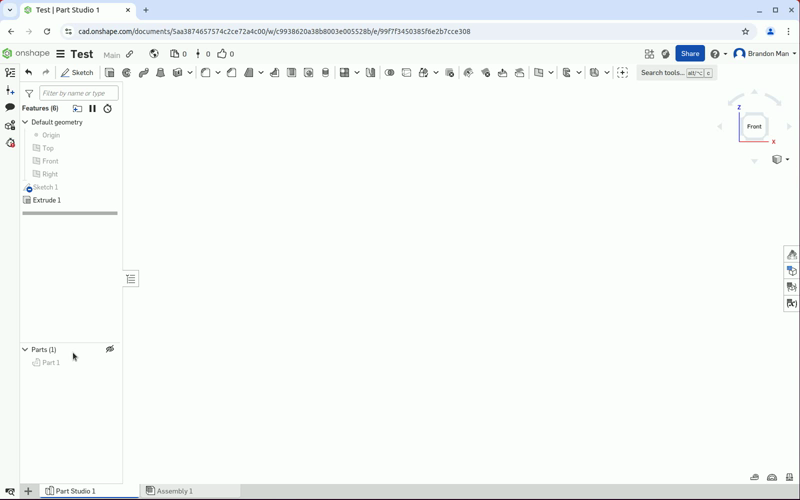
key(space)
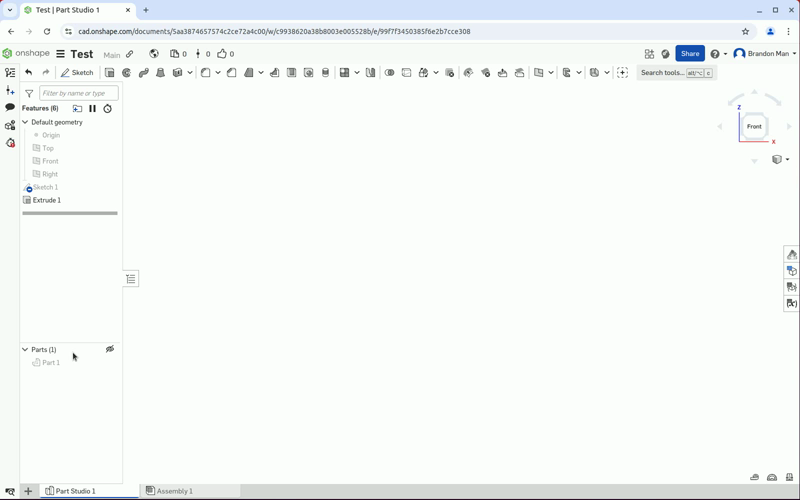
key_down(shift)
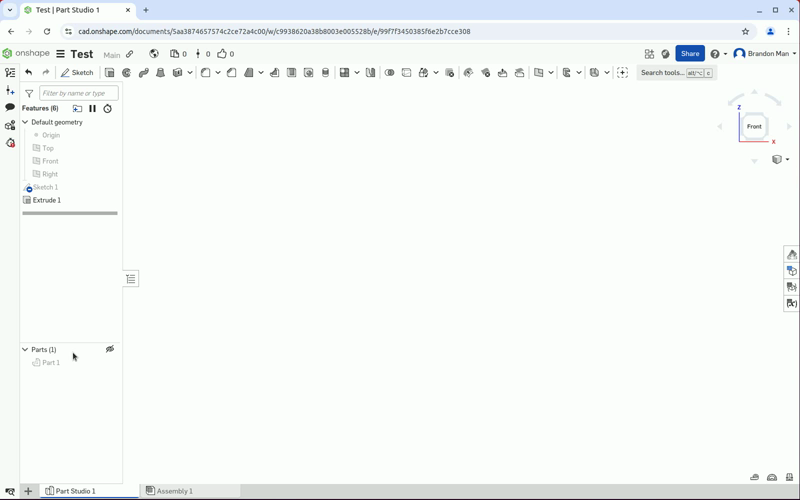
key(down)
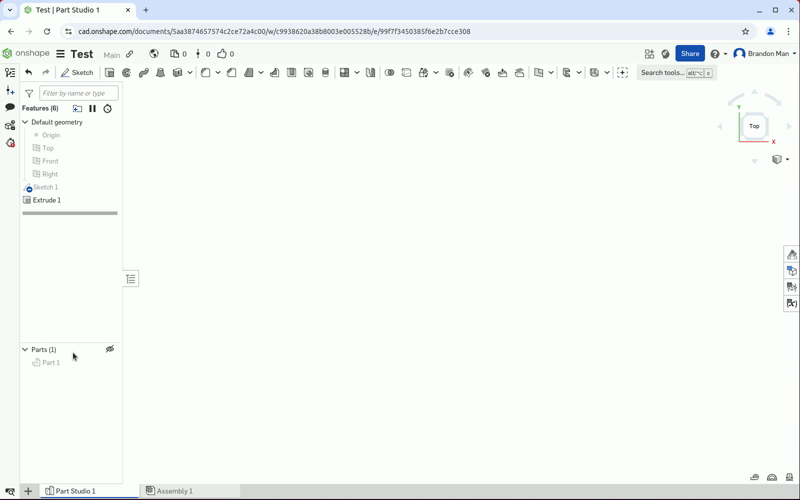
key_up(shift)
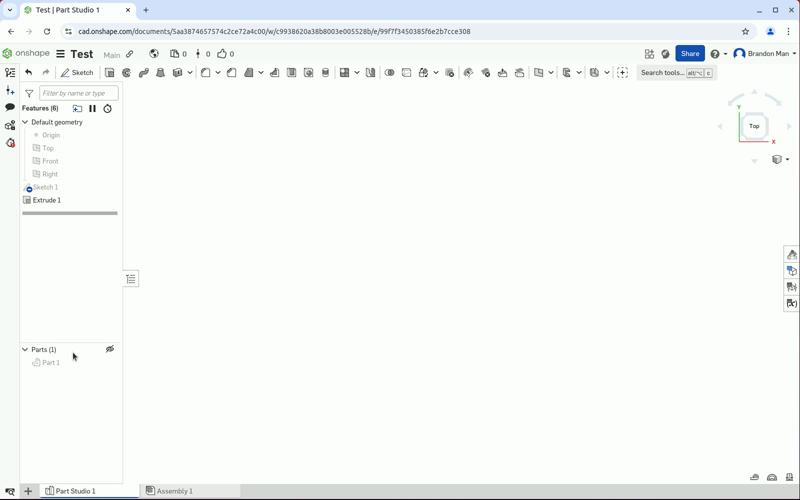
mouse_move(73, 352)
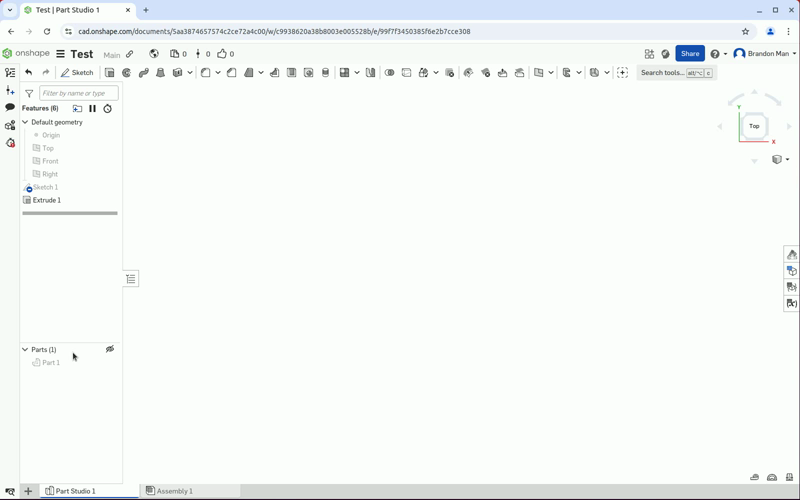
key(shift+y)
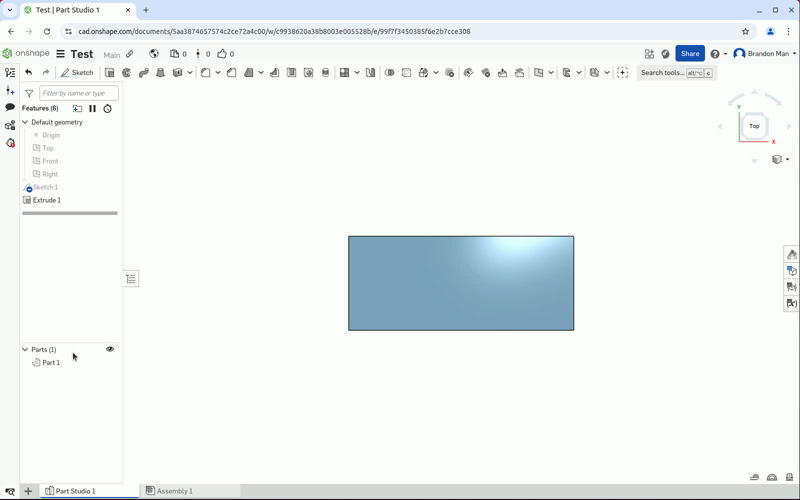
mouse_move(541, 75)
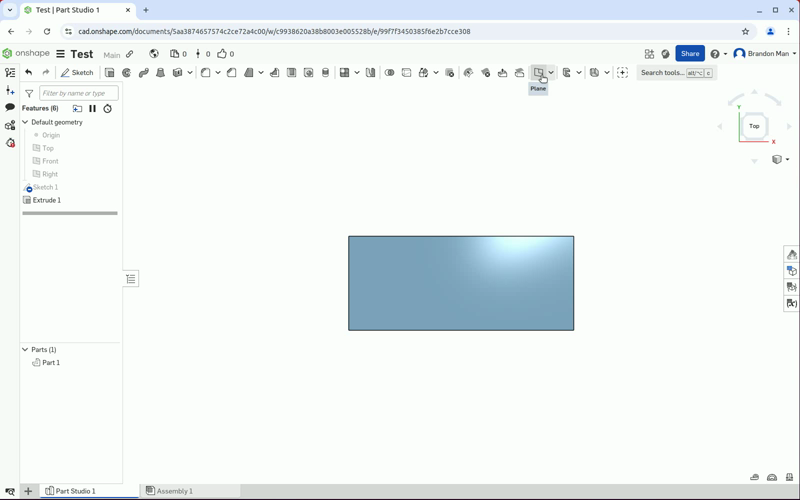
click(541, 75)
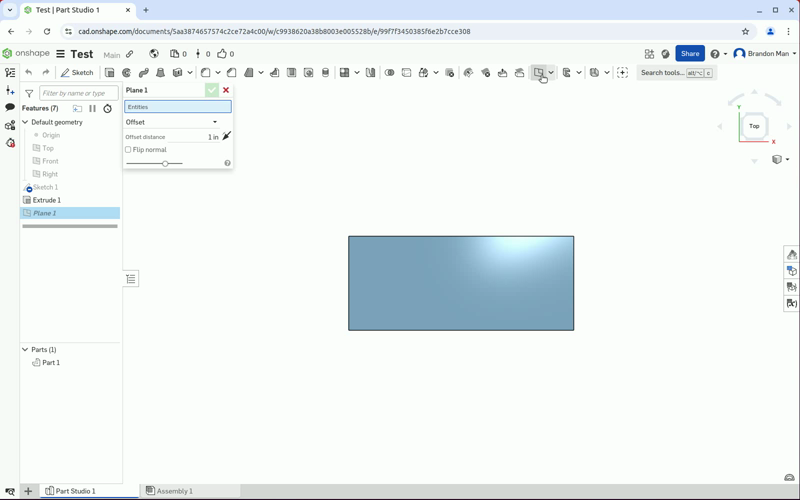
mouse_move(73, 150)
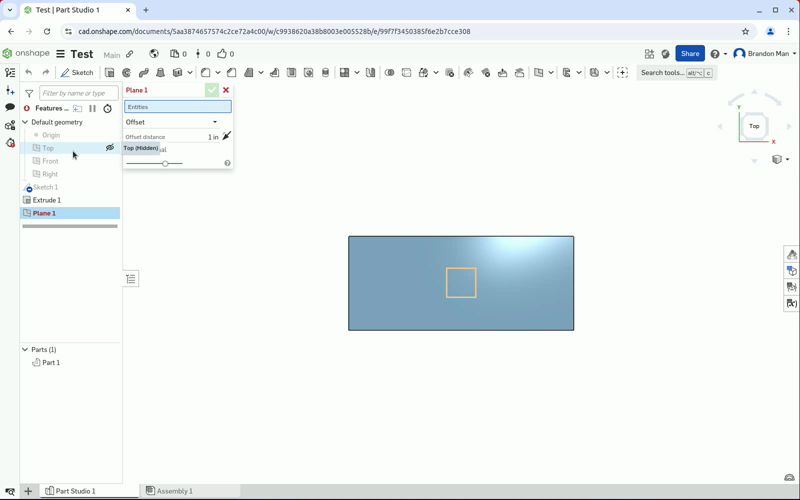
click(73, 150)
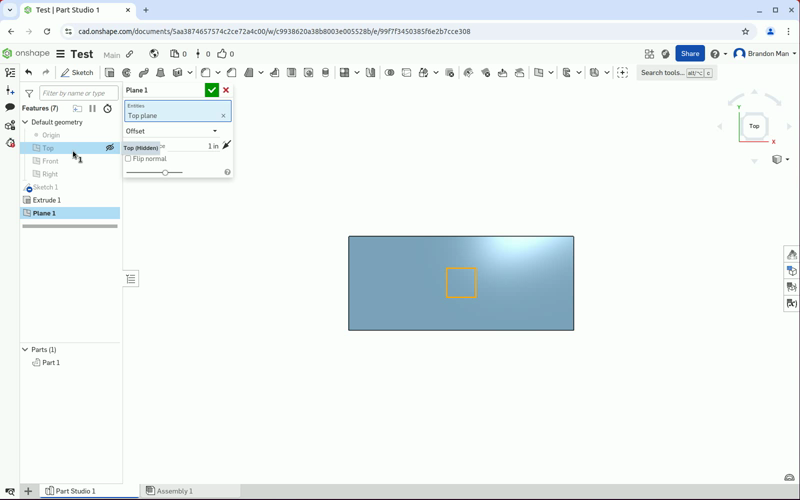
key(tab, 2)
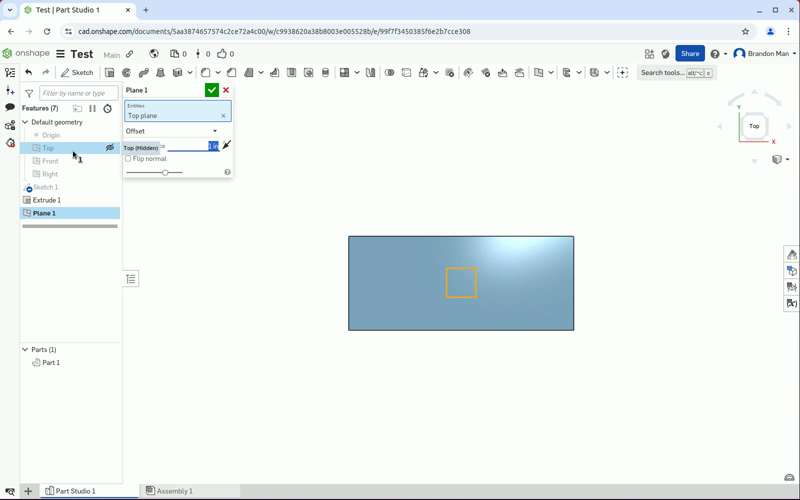
text(21.907)
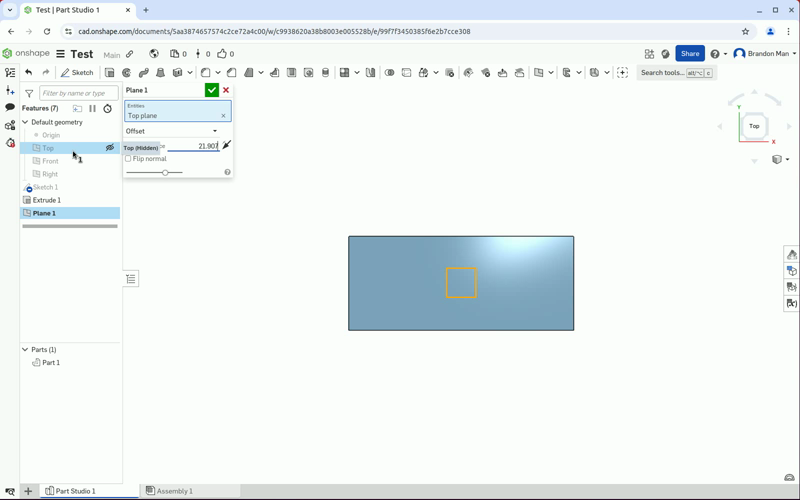
key(enter, 2)
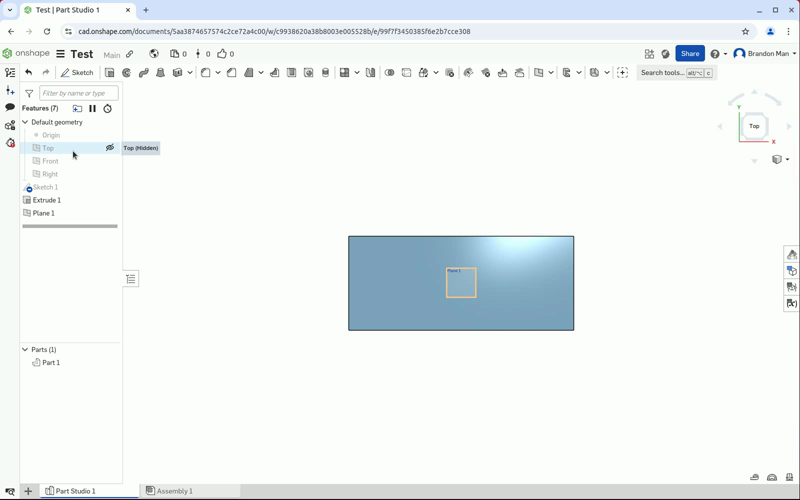
key(shift+s)
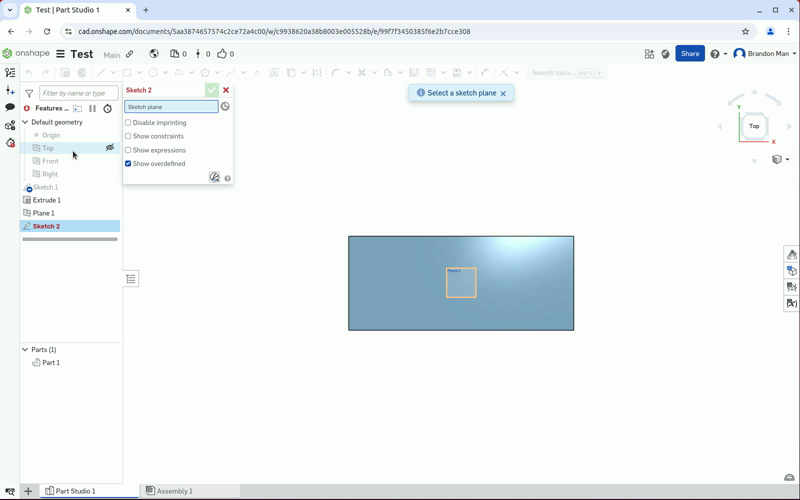
mouse_move(73, 215)
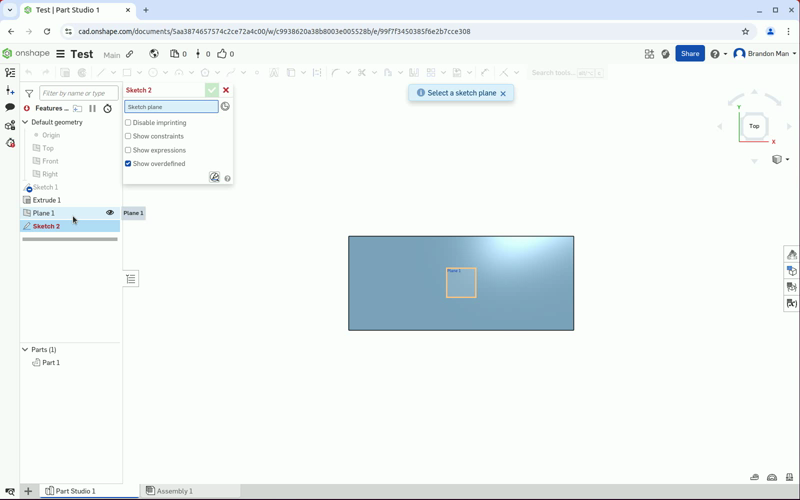
click(73, 215)
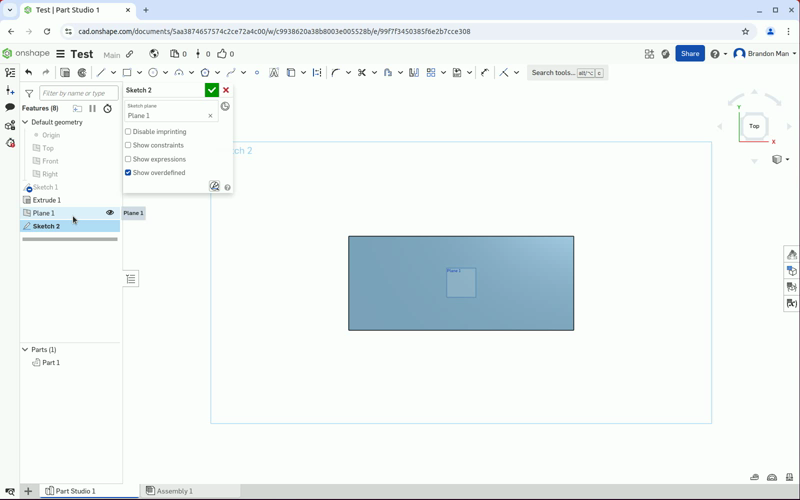
mouse_move(73, 352)
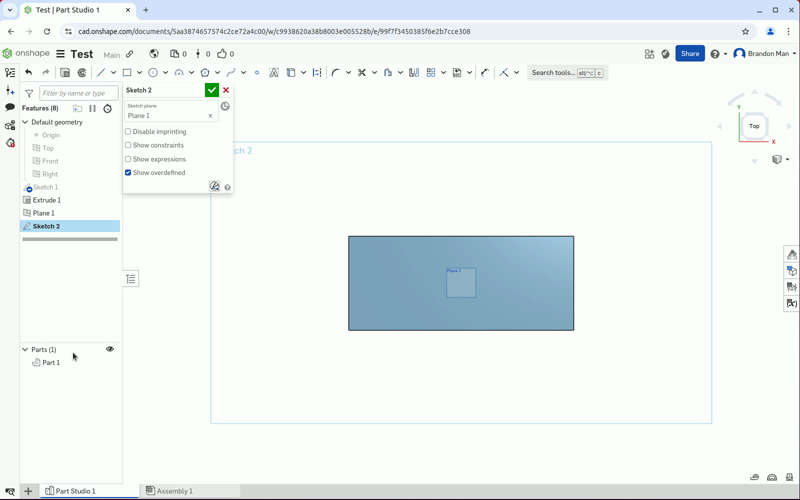
key(y)
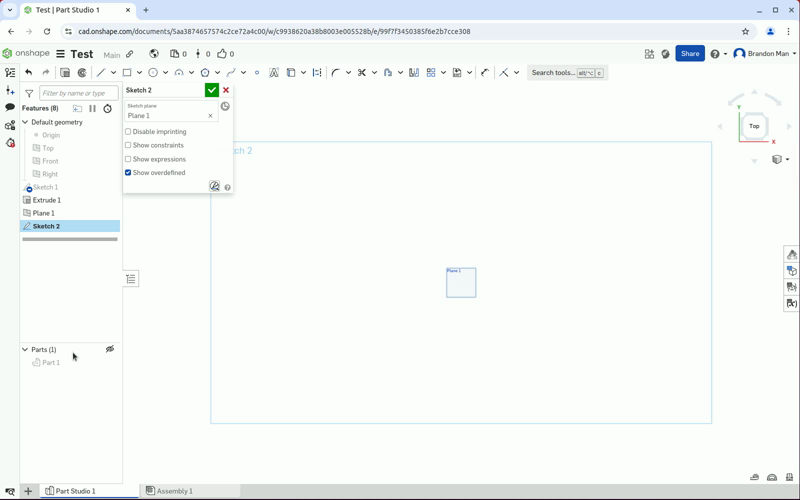
key(c)
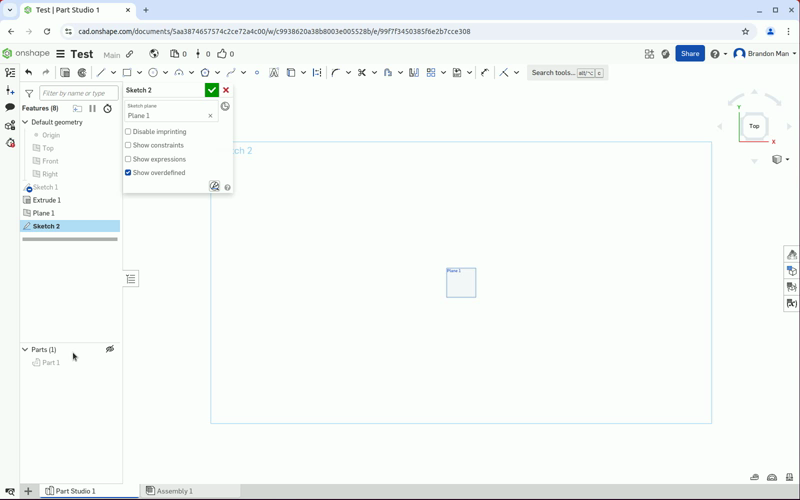
key_down(shift)
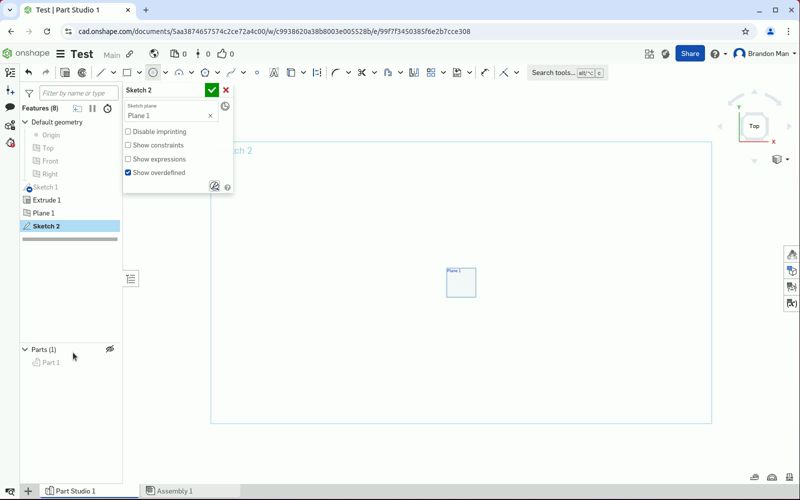
mouse_move(461, 282)
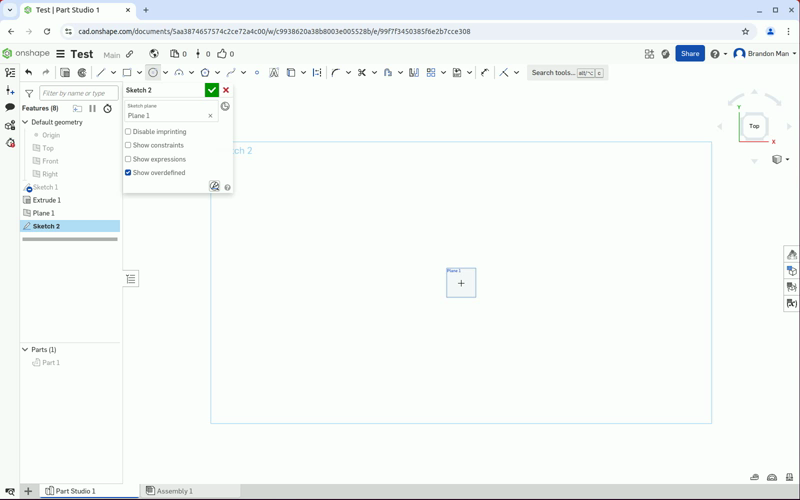
click(461, 282)
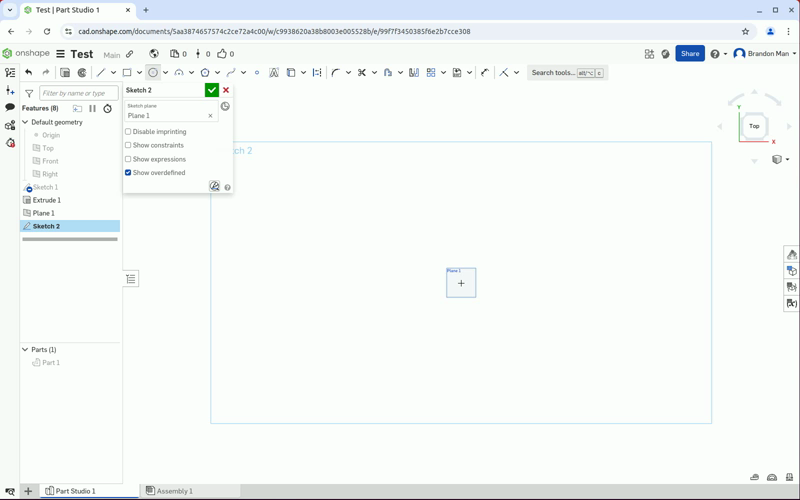
key_up(shift)
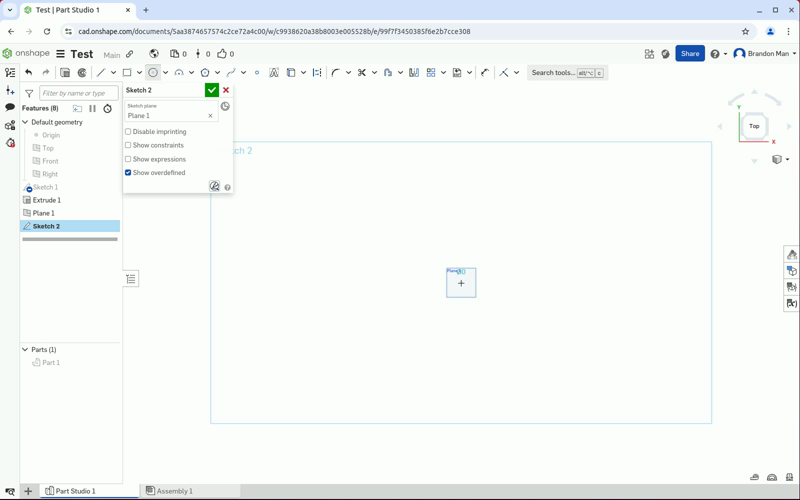
mouse_move(486, 282)
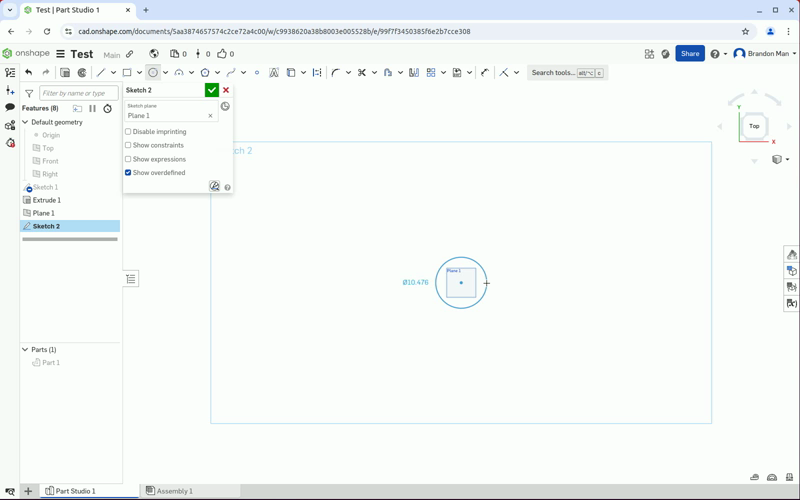
click(486, 282)
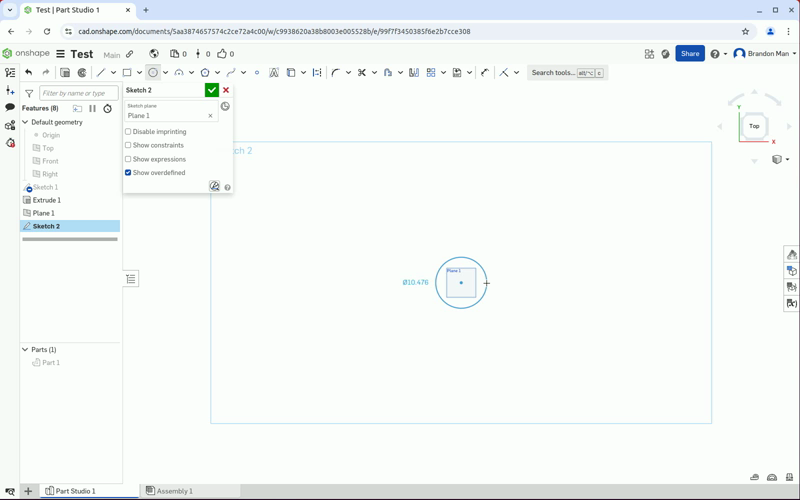
key(esc)
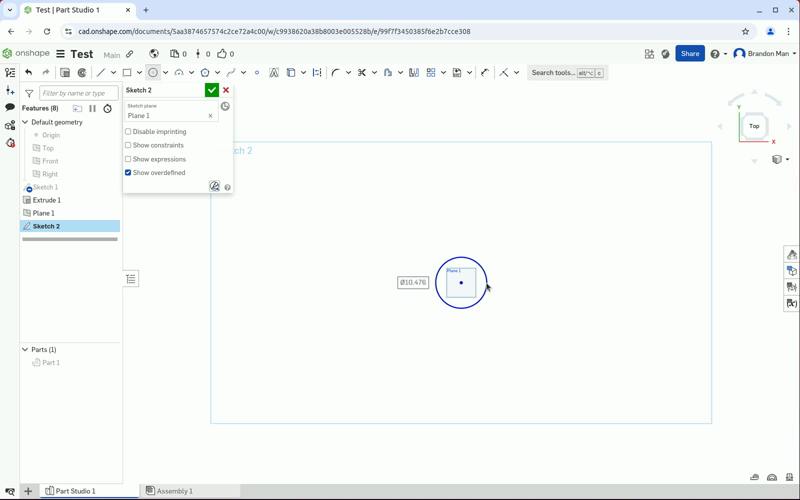
key(c)
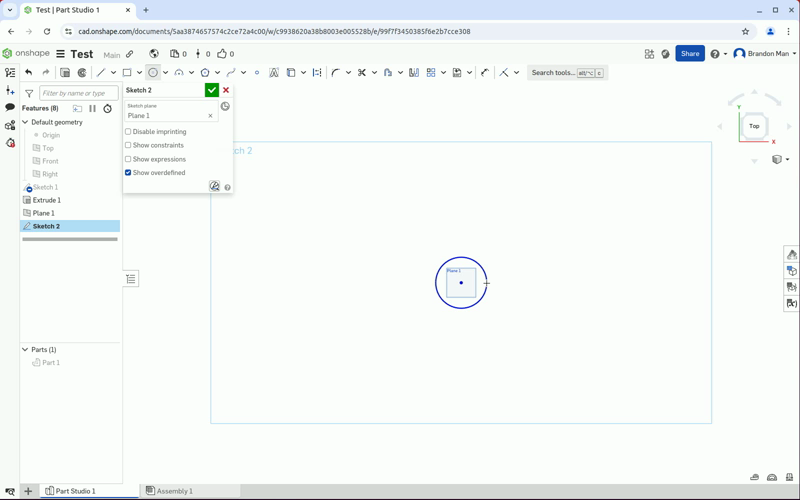
key_down(shift)
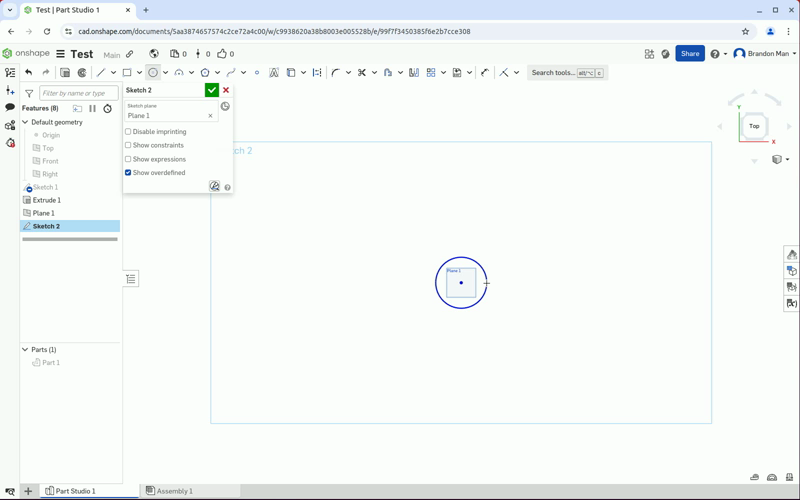
mouse_move(461, 282)
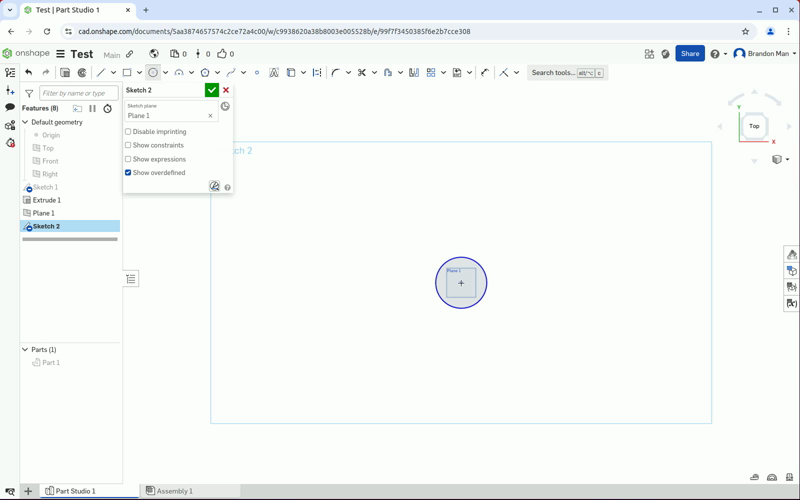
click(461, 282)
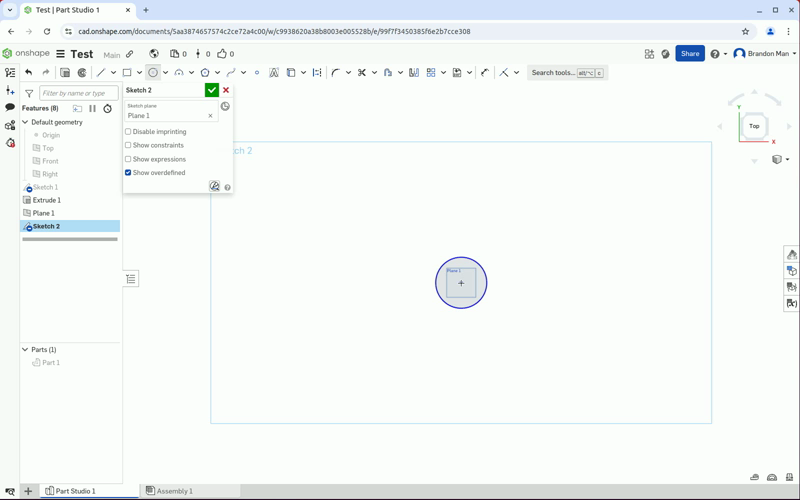
key_up(shift)
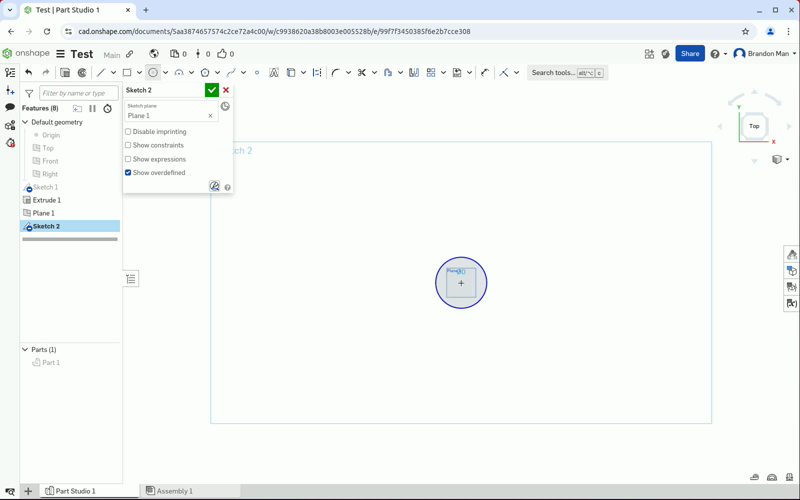
mouse_move(474, 282)
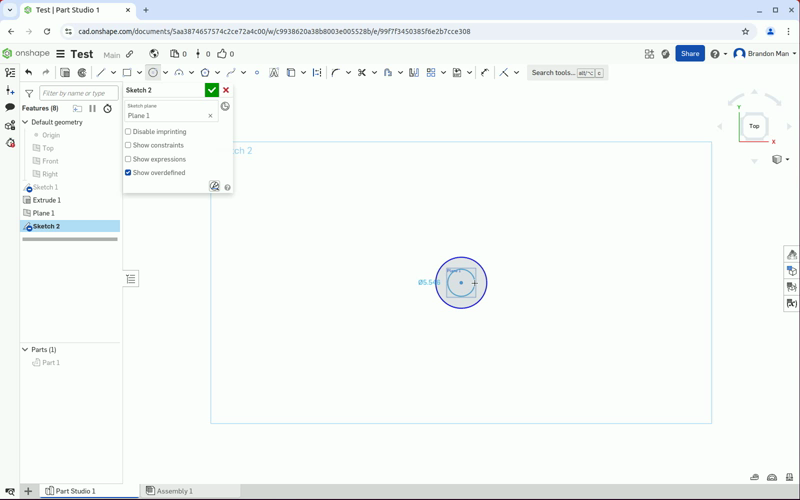
click(474, 282)
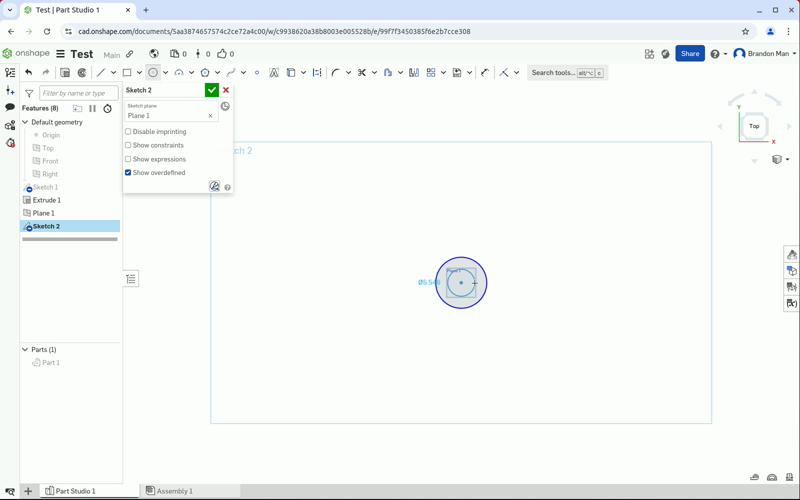
key(esc)
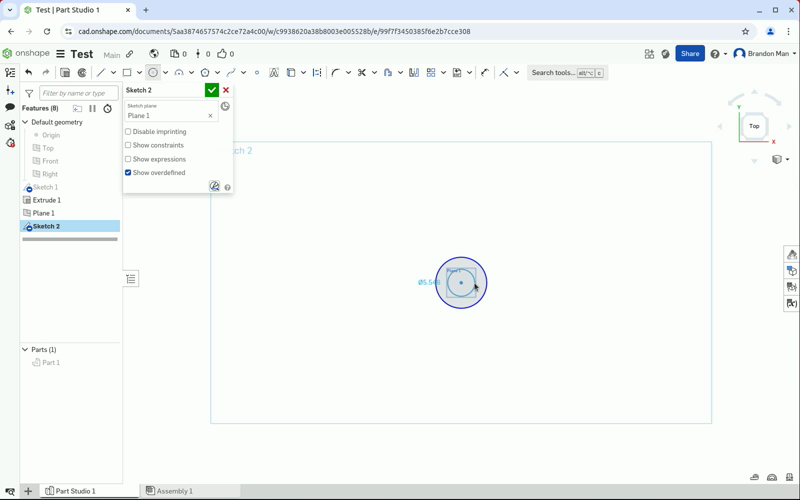
mouse_move(459, 261)
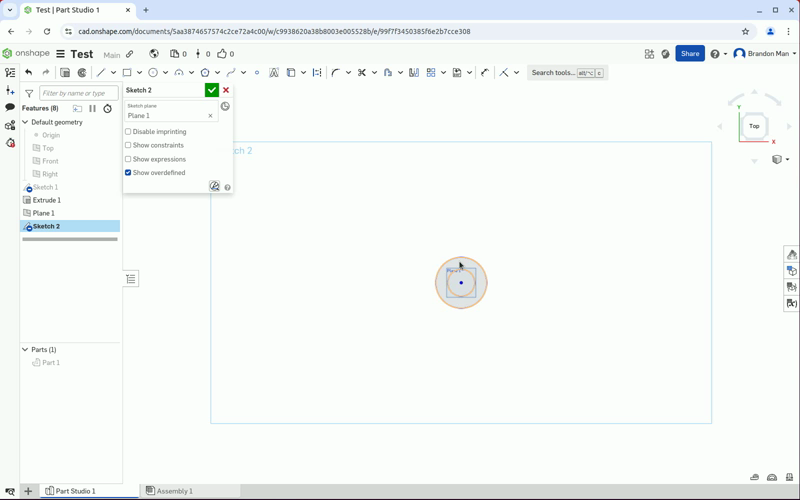
scroll(6)
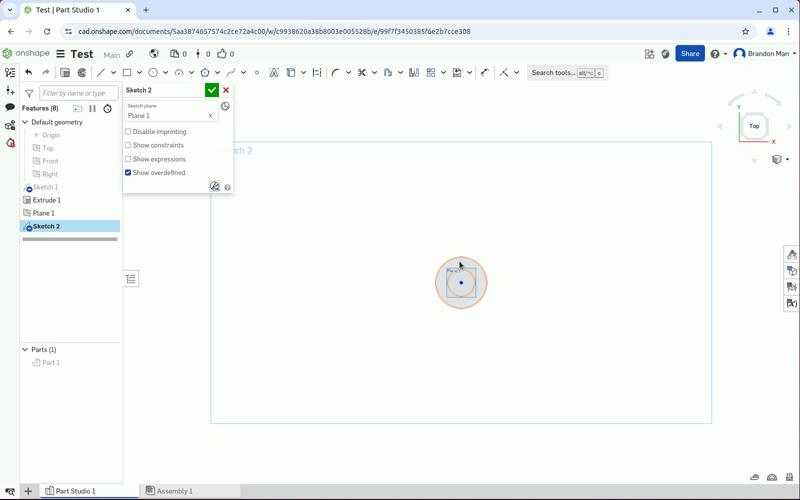
scroll(6)
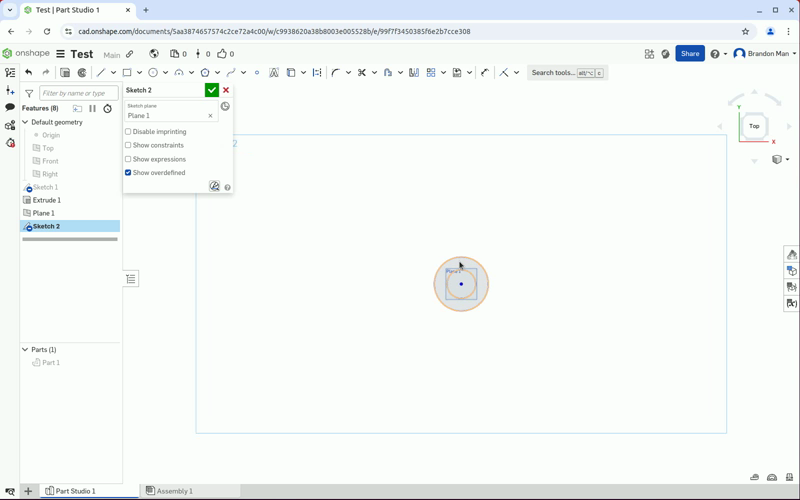
scroll(6)
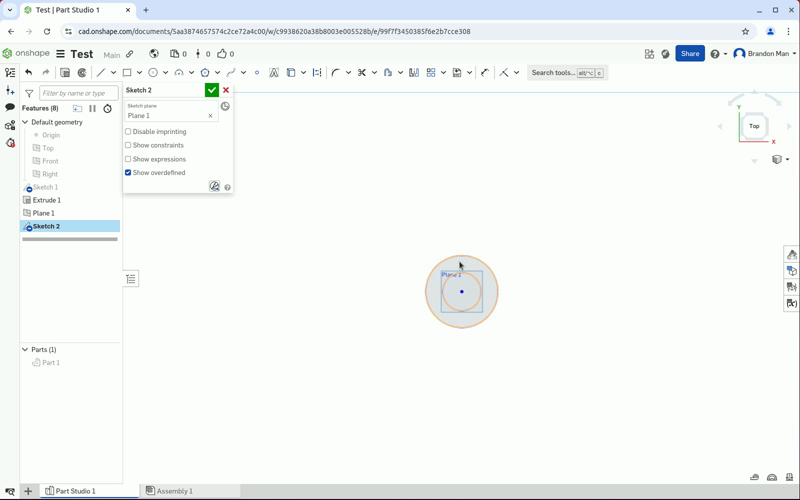
scroll(6)
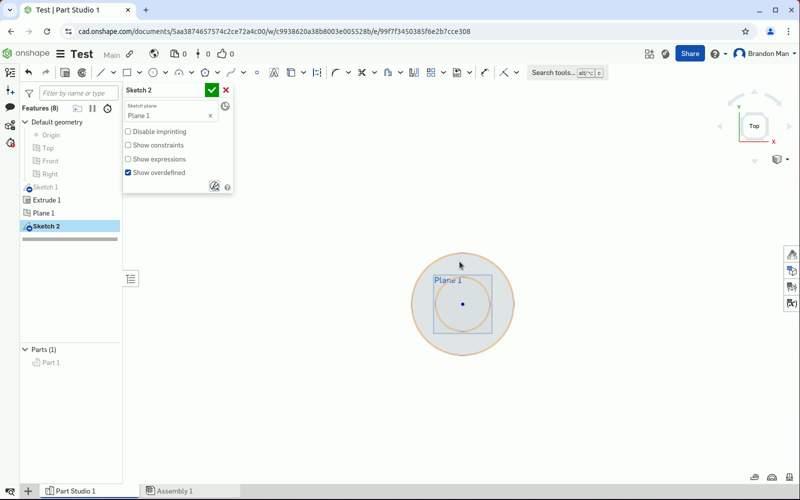
scroll(6)
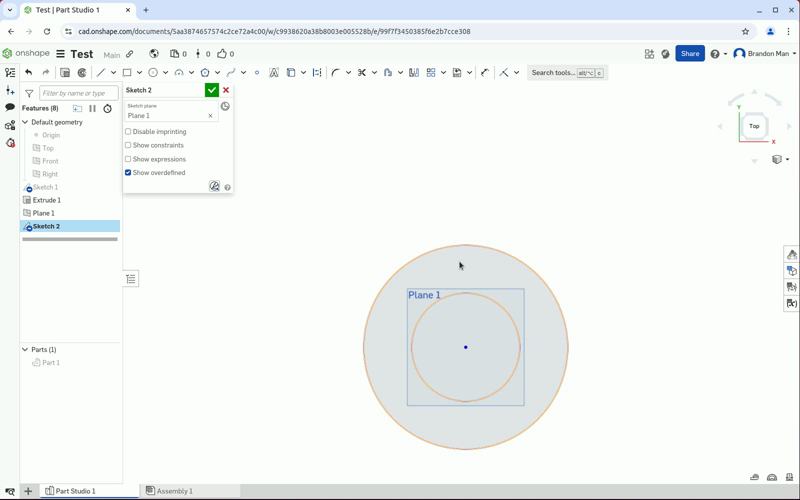
scroll(6)
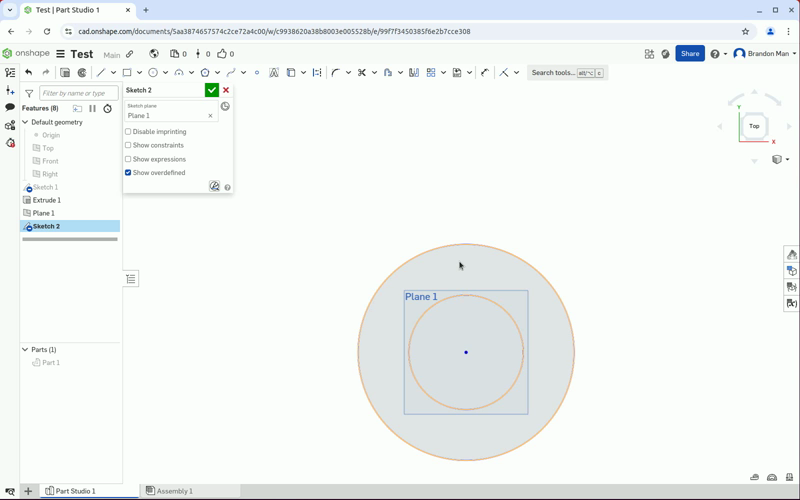
scroll(6)
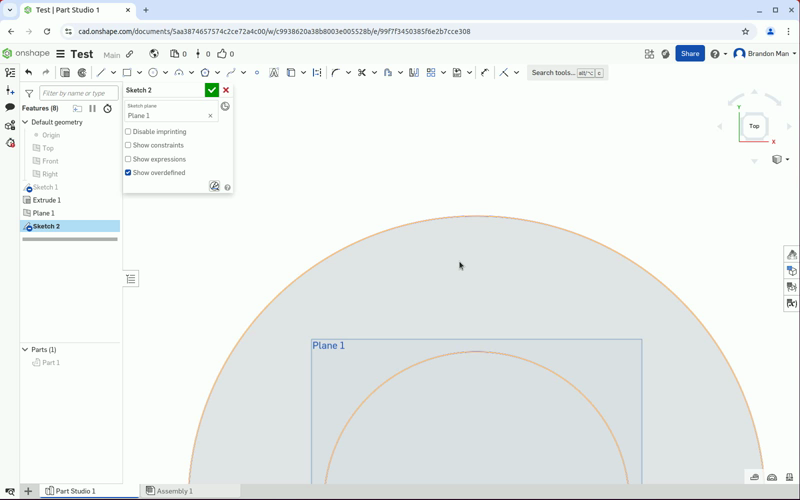
click(459, 261)
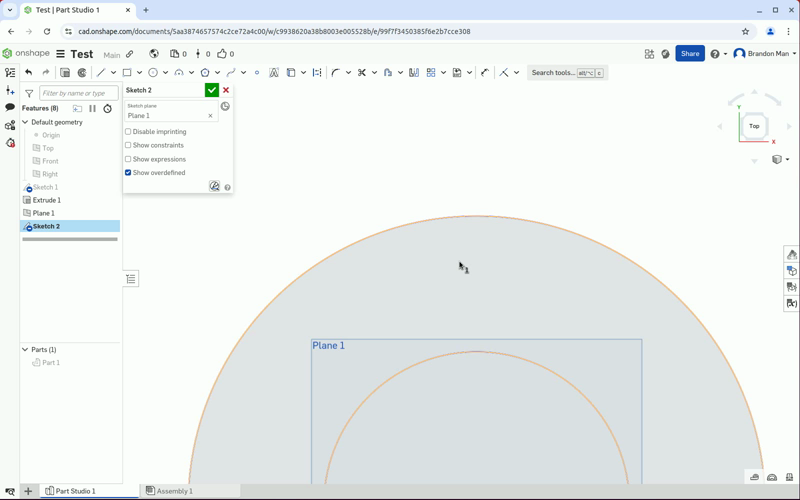
scroll(-6)
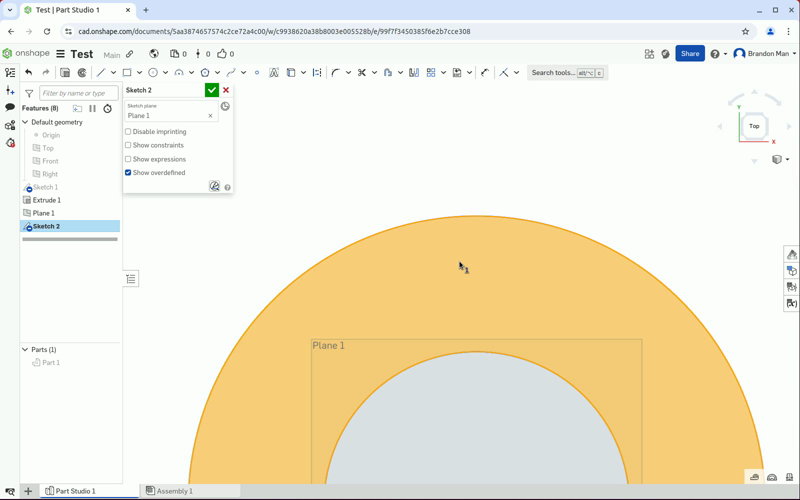
scroll(-6)
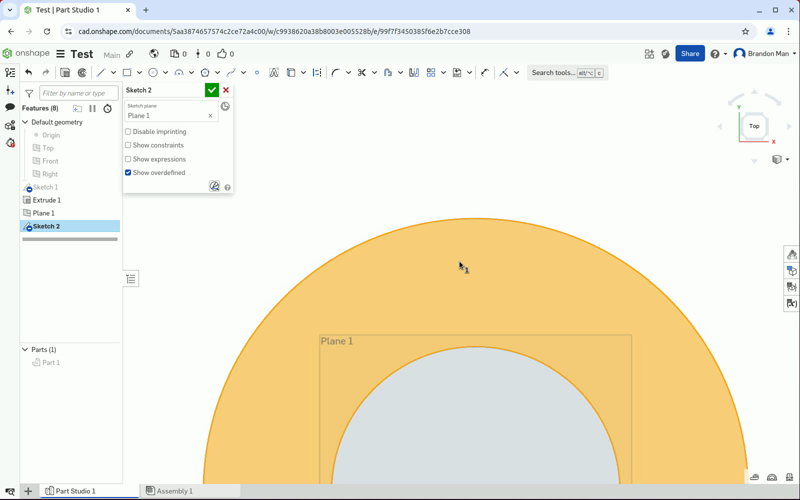
scroll(-6)
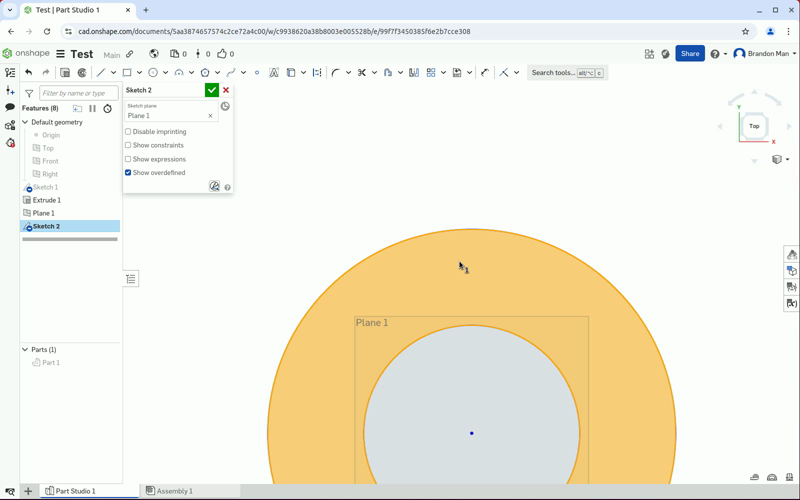
scroll(-6)
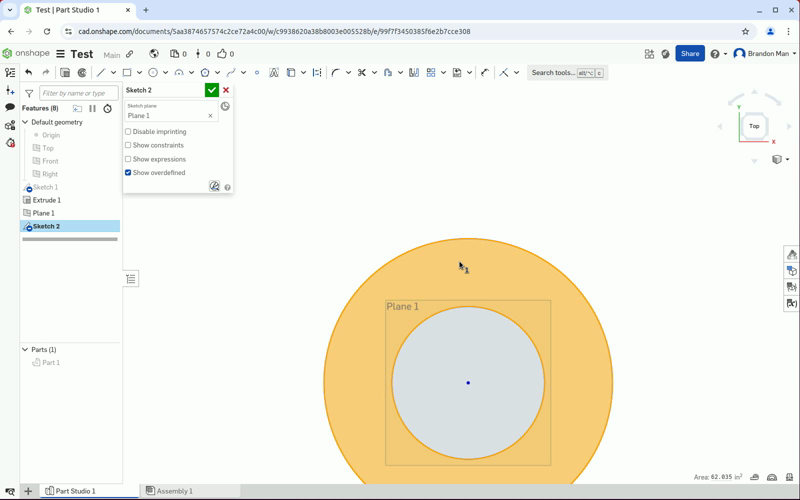
scroll(-6)
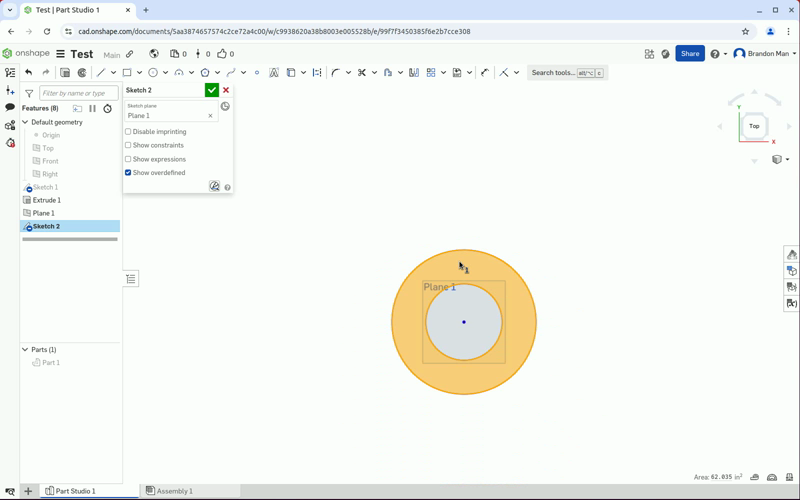
scroll(-6)
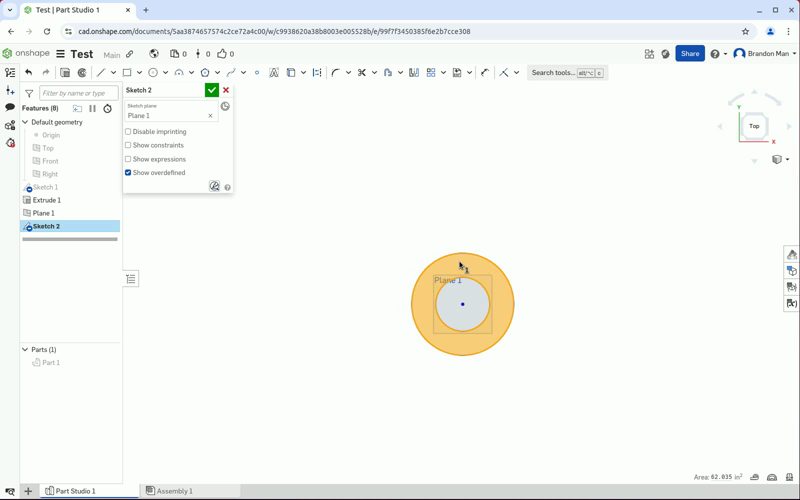
scroll(-6)
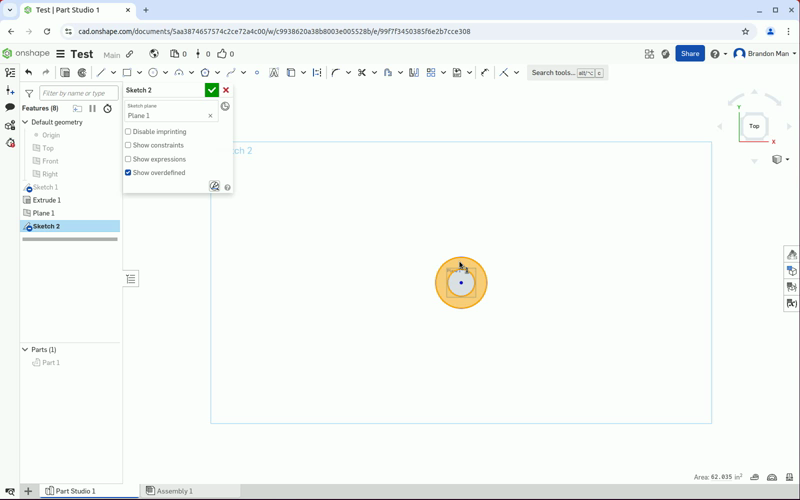
mouse_move(73, 352)
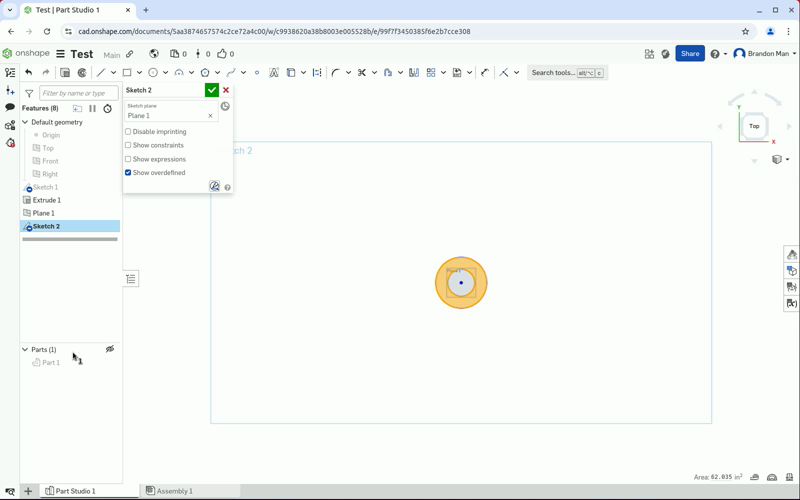
key(shift+y)
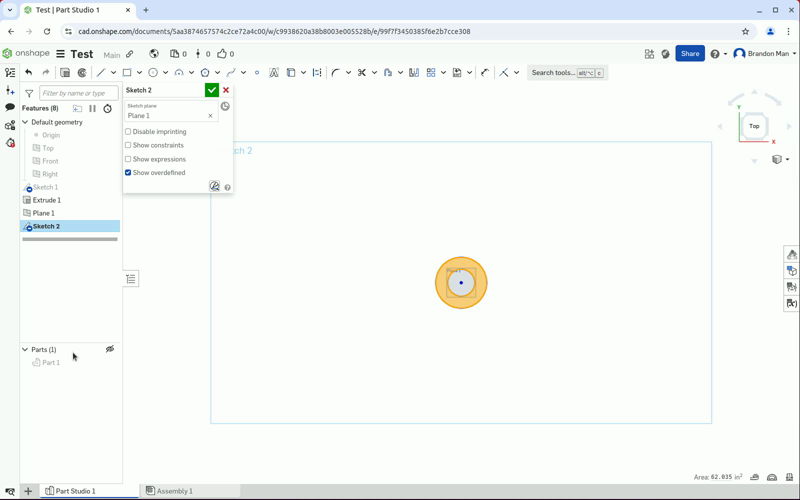
key(shift+e)
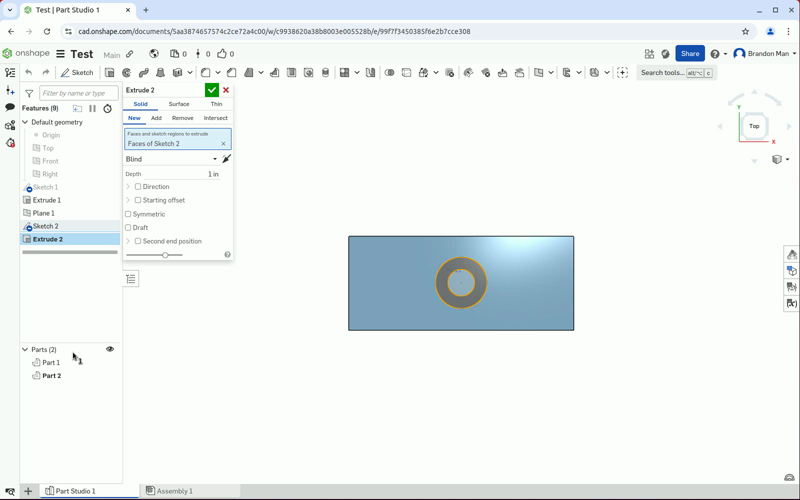
mouse_move(143, 106)
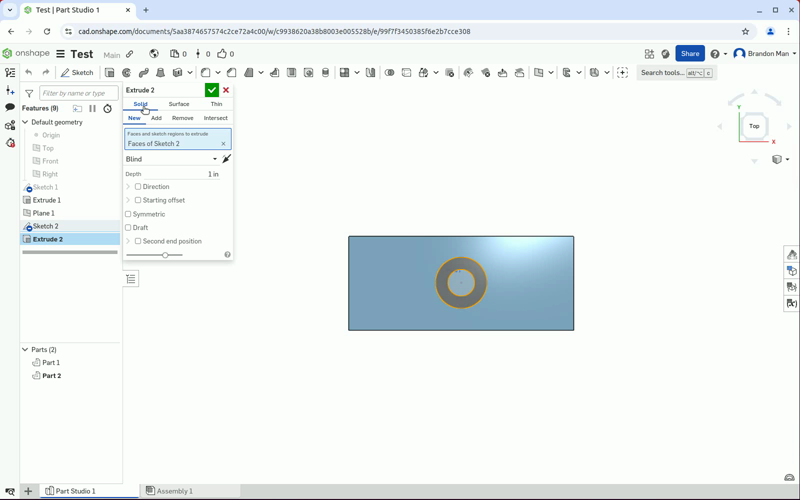
click(143, 106)
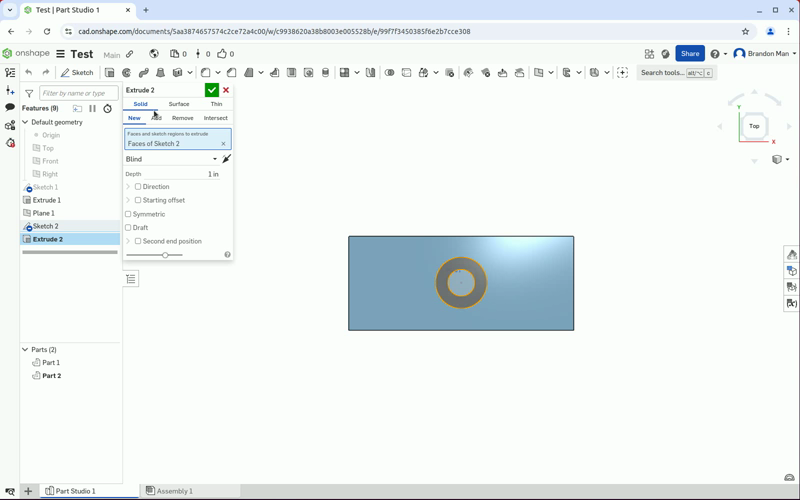
mouse_move(186, 120)
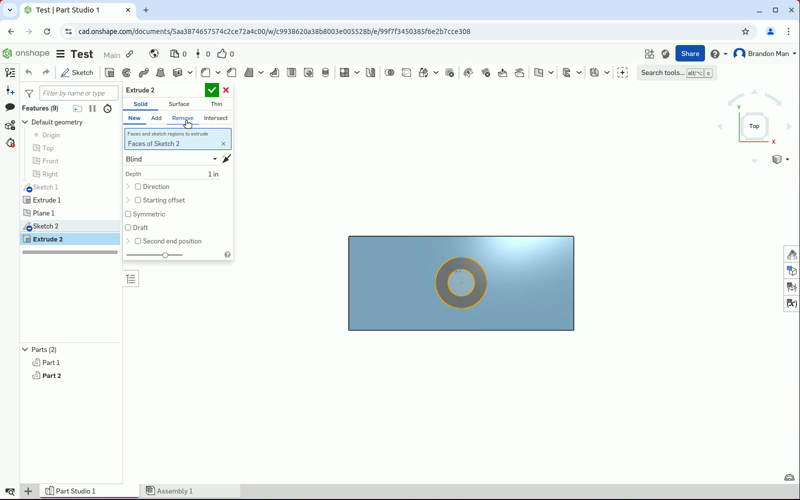
click(186, 120)
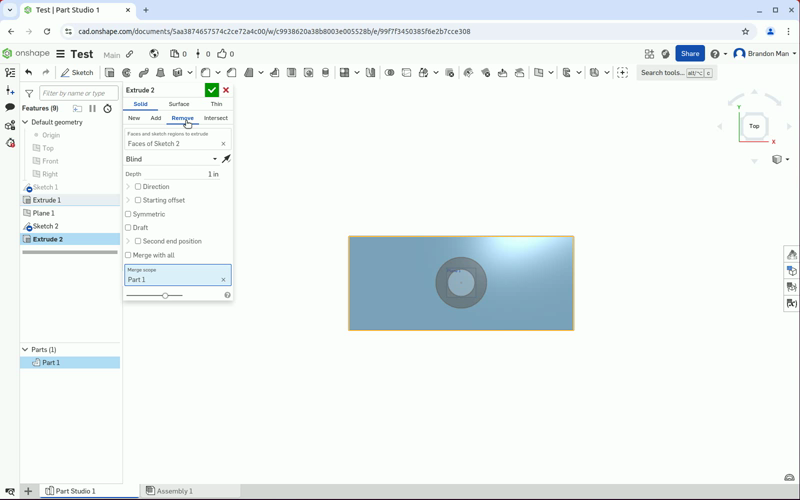
key(tab, 4)
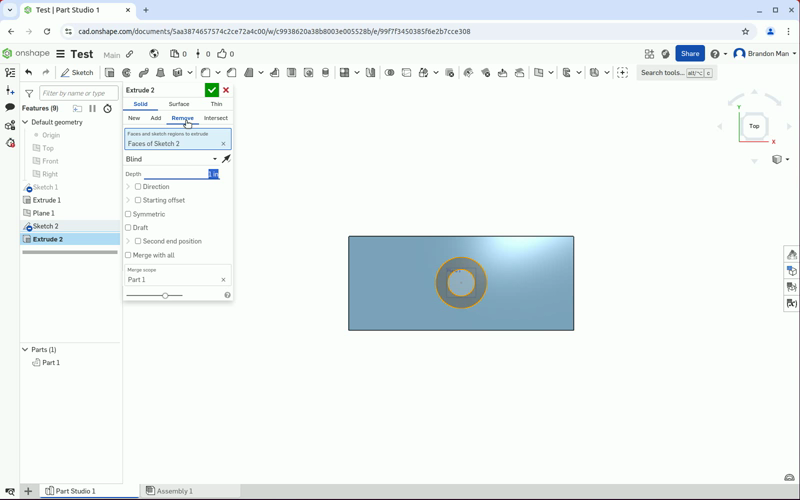
text(3.851)
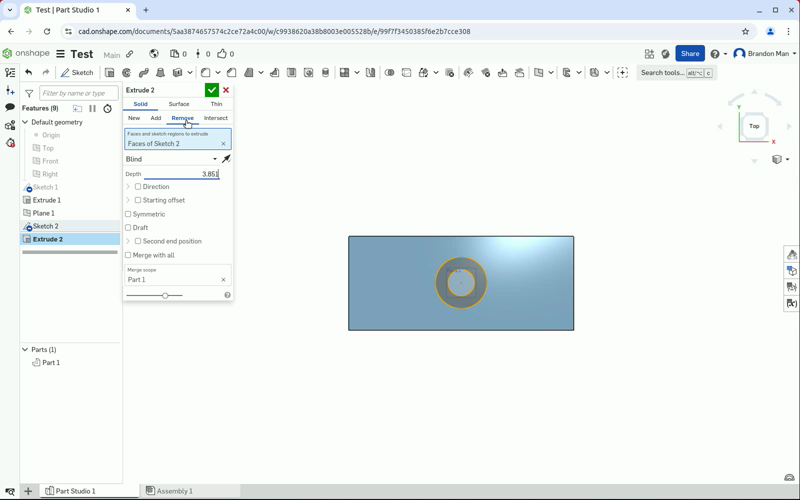
key(tab, 6)
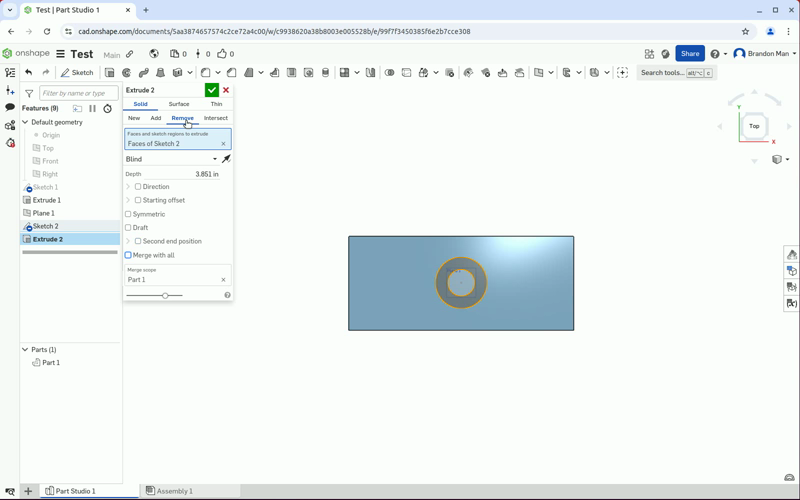
key(space)
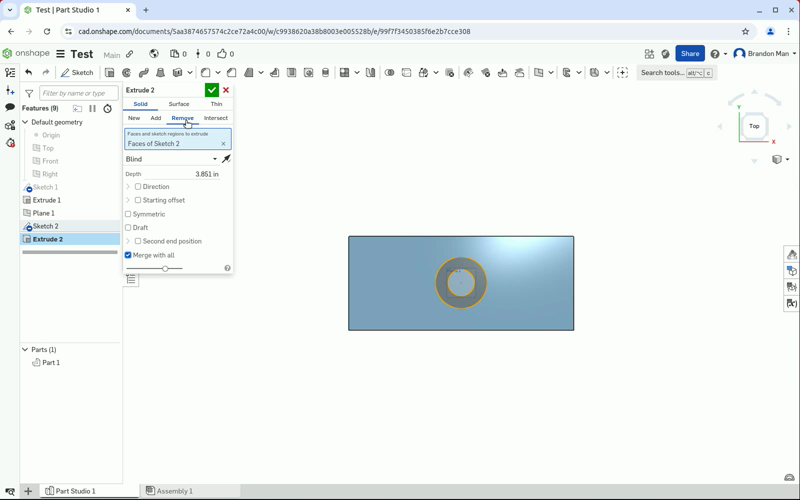
key(enter)
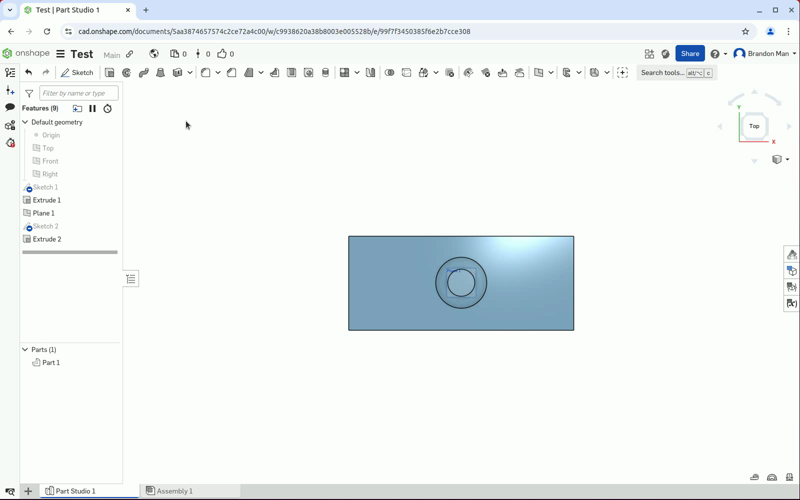
key(shift+h)
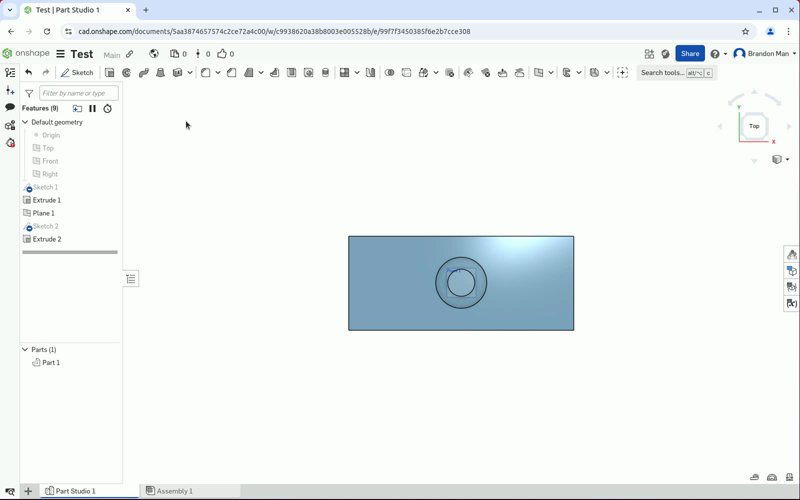
key(shift+h)
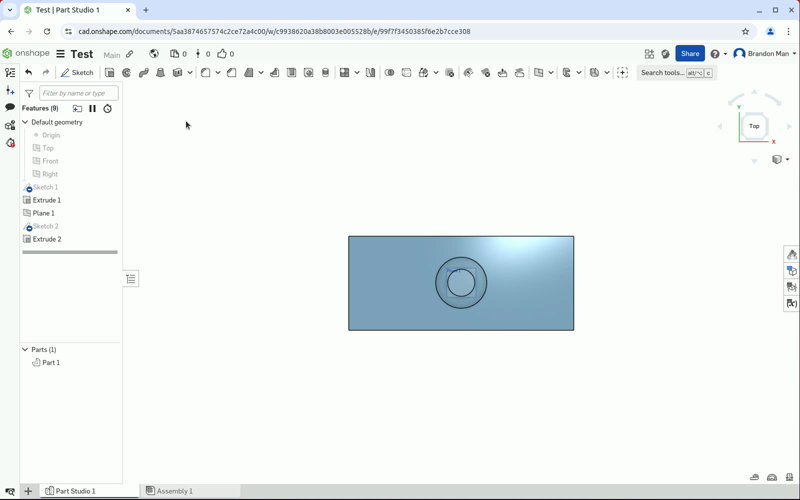
key(shift+7)
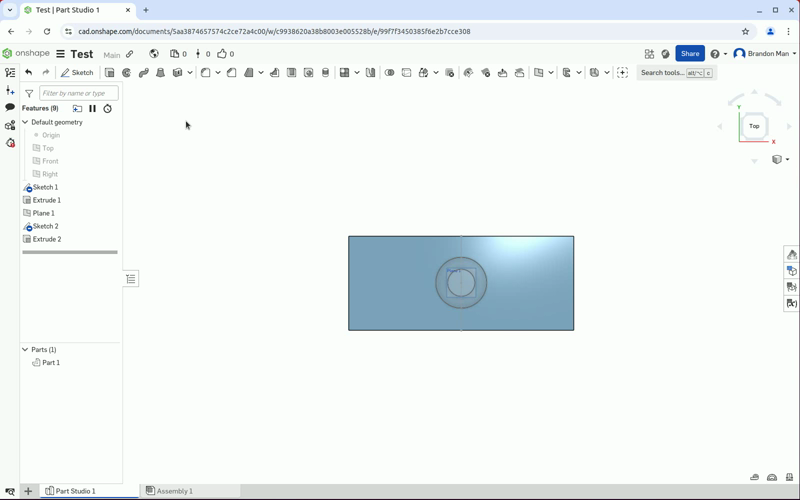
key(up, 3)
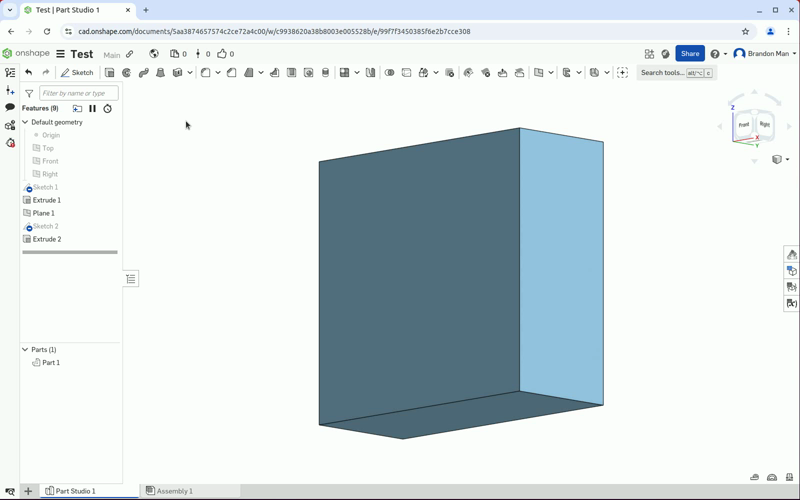
key(left, 3)
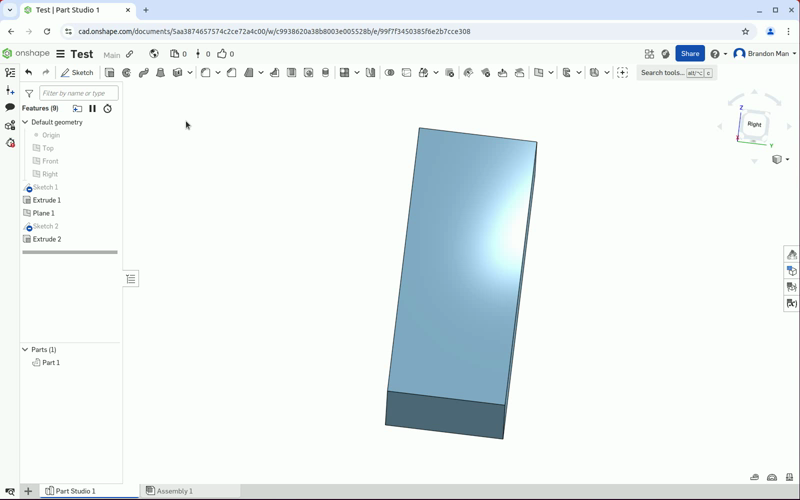
key(right, 3)
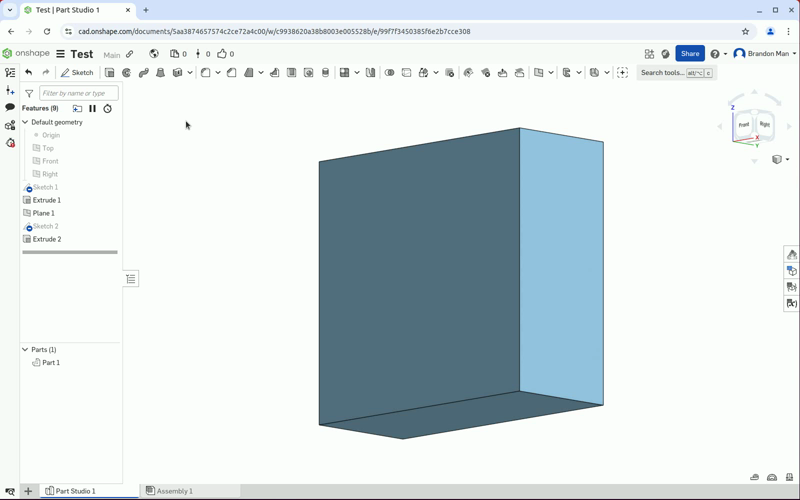
key(down, 3)
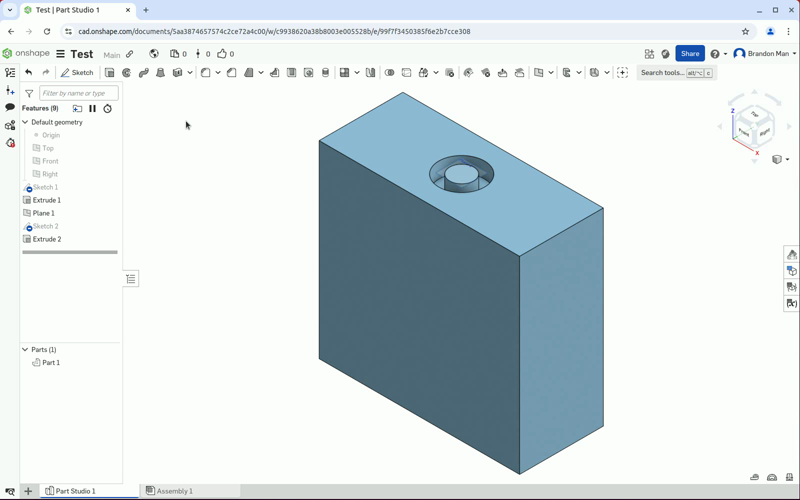
mouse_move(73, 189)
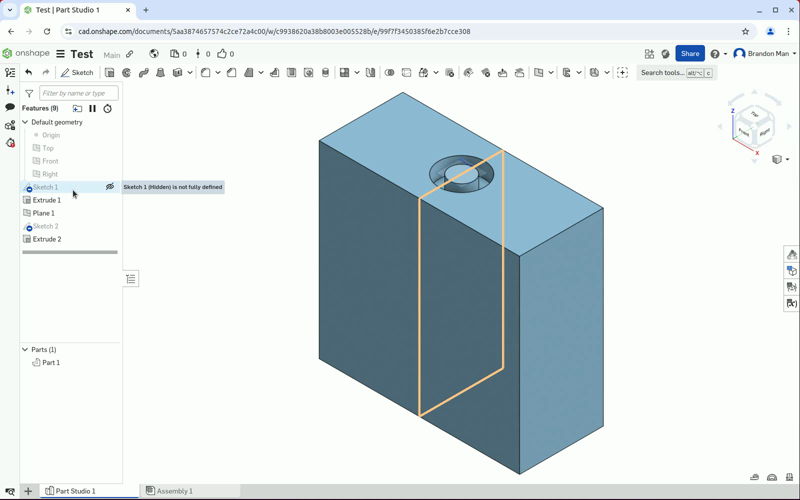
click(73, 189)